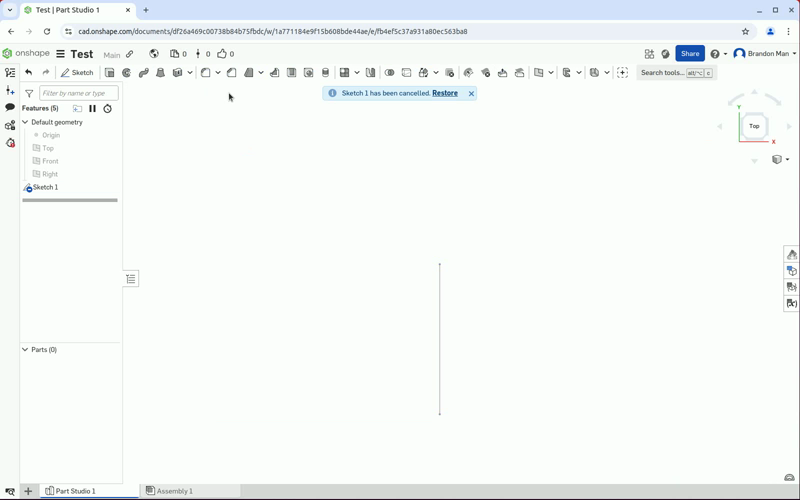
key(shift+h)
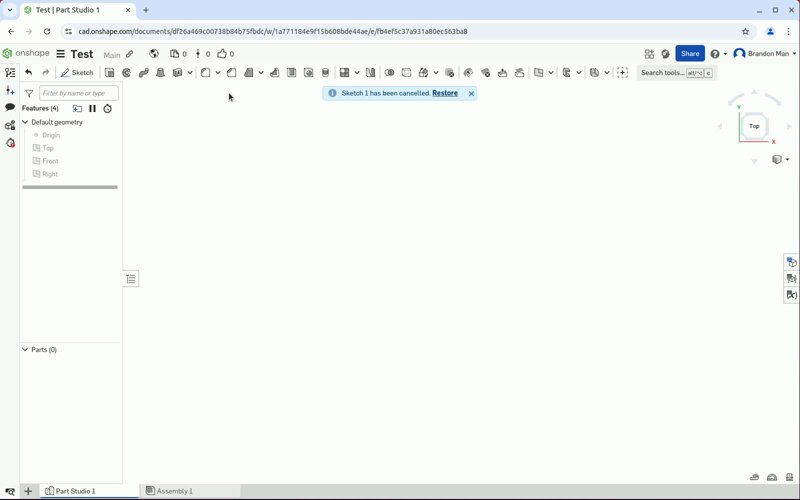
mouse_move(73, 352)
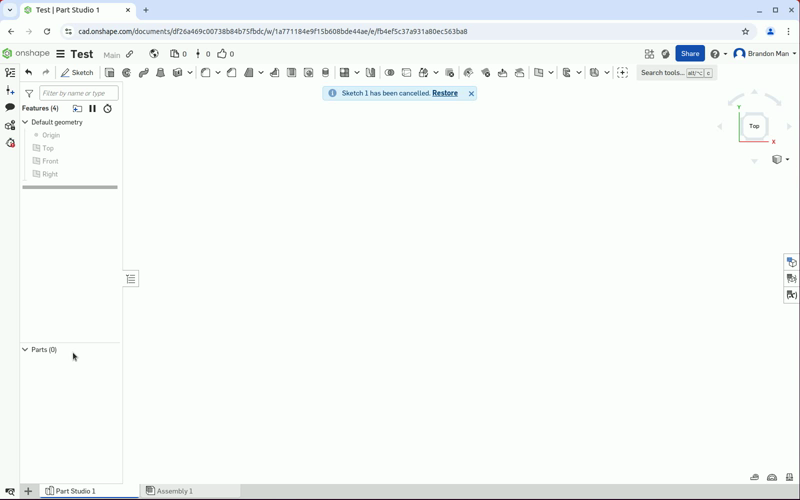
key(y)
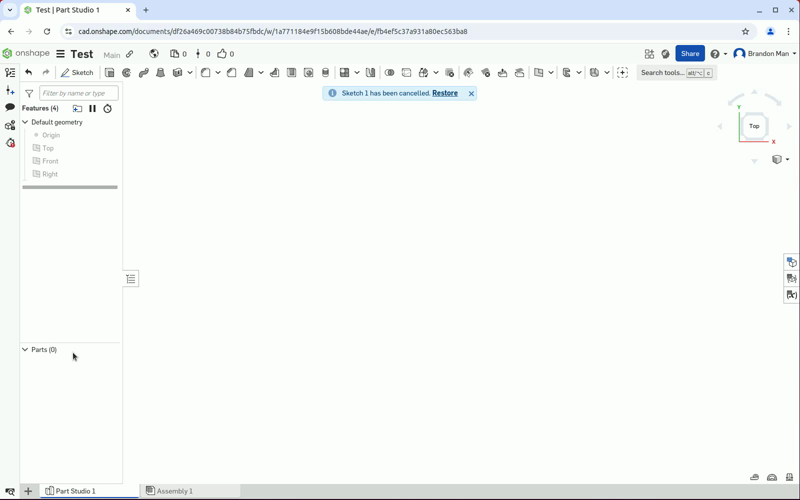
key(shift+p)
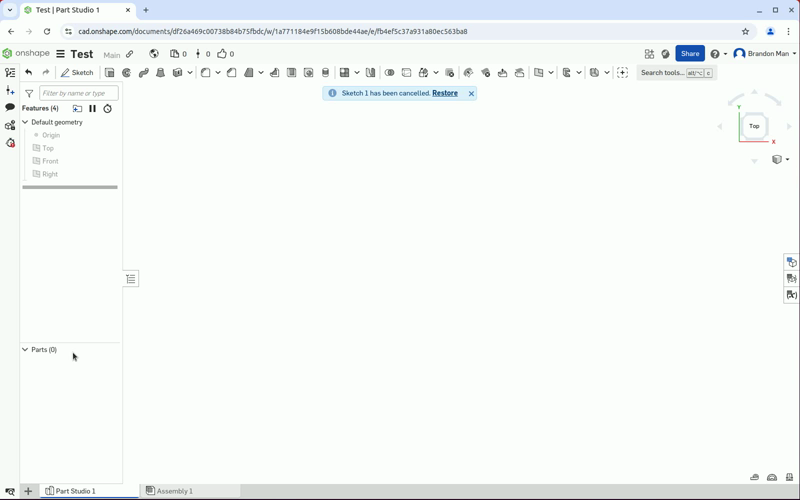
key(space)
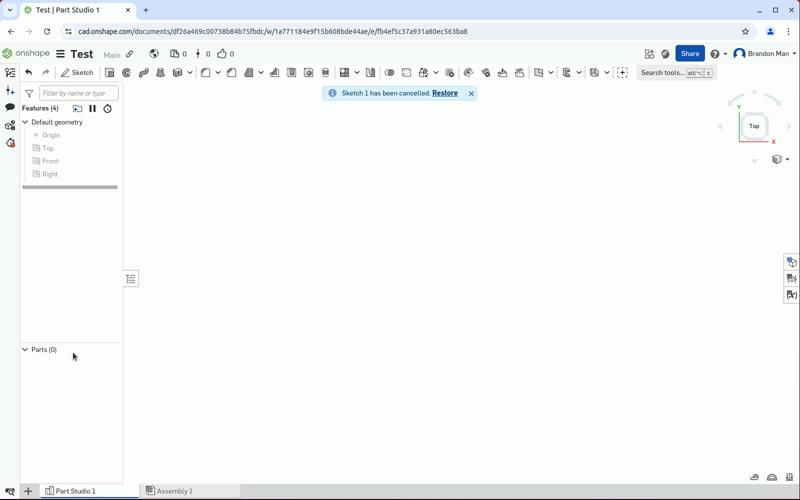
key_down(shift)
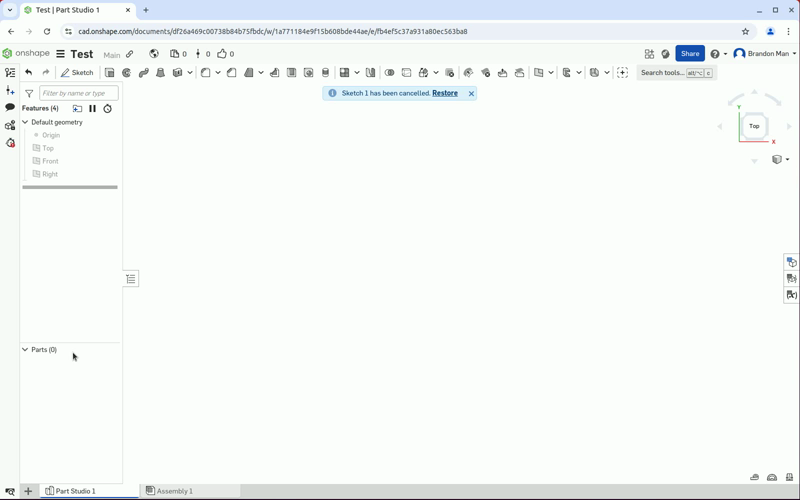
key(up)
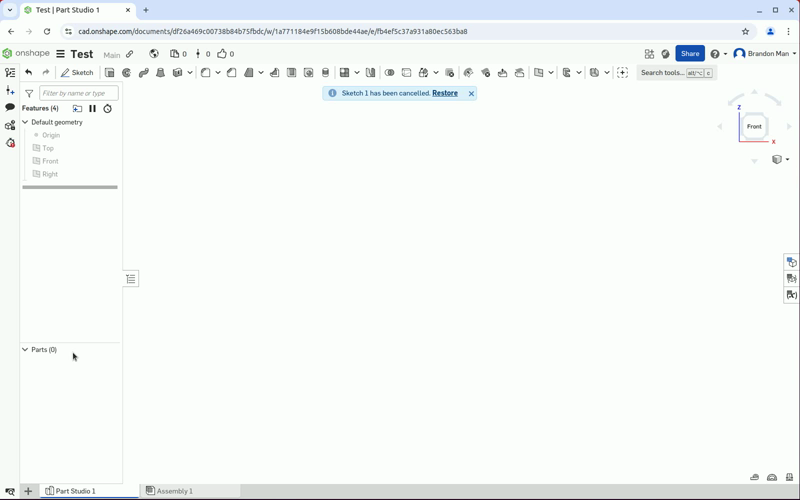
key_up(shift)
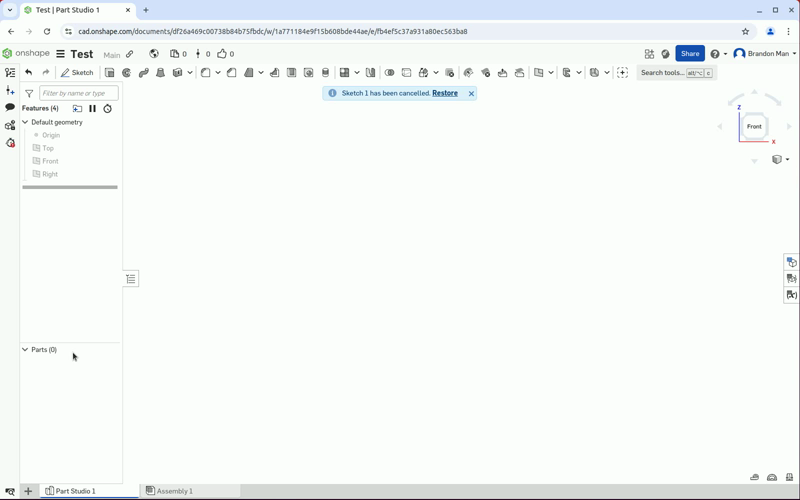
mouse_move(73, 352)
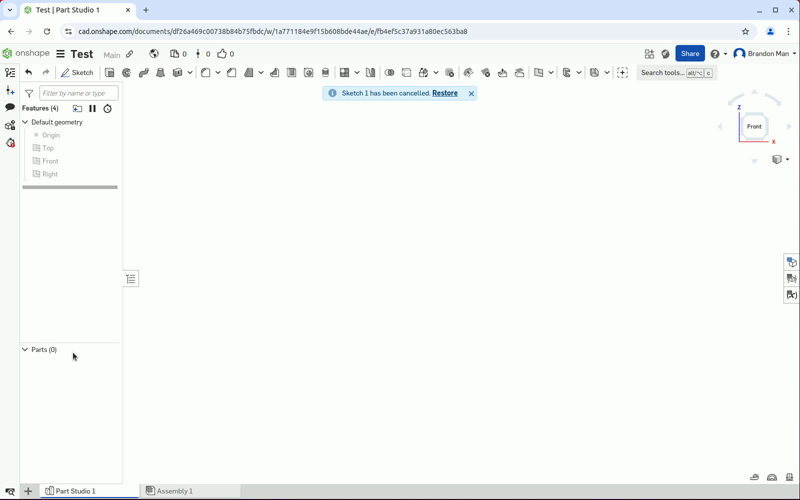
key(shift+y)
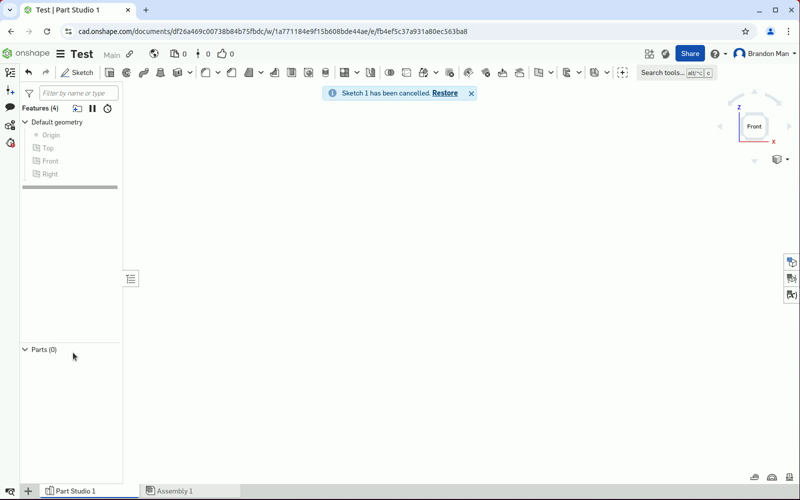
key(shift+s)
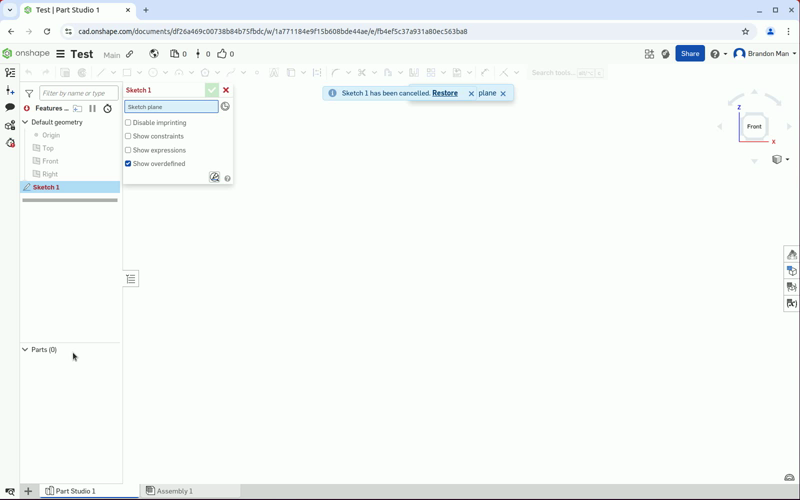
mouse_move(73, 163)
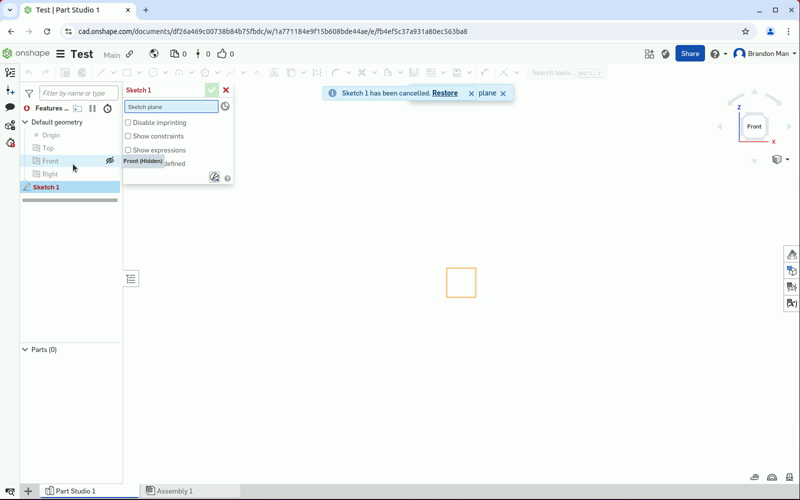
click(73, 163)
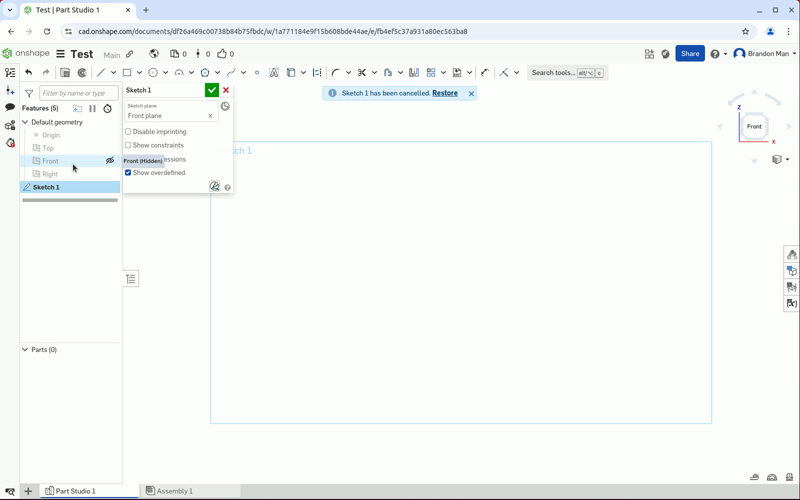
mouse_move(73, 352)
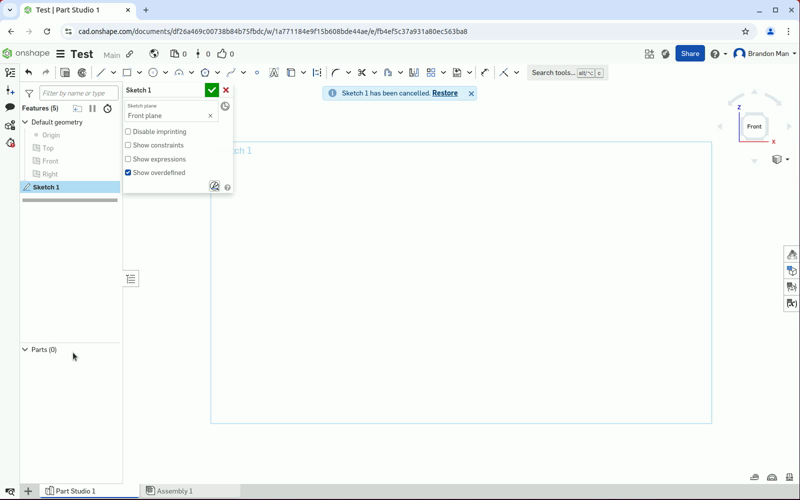
key(y)
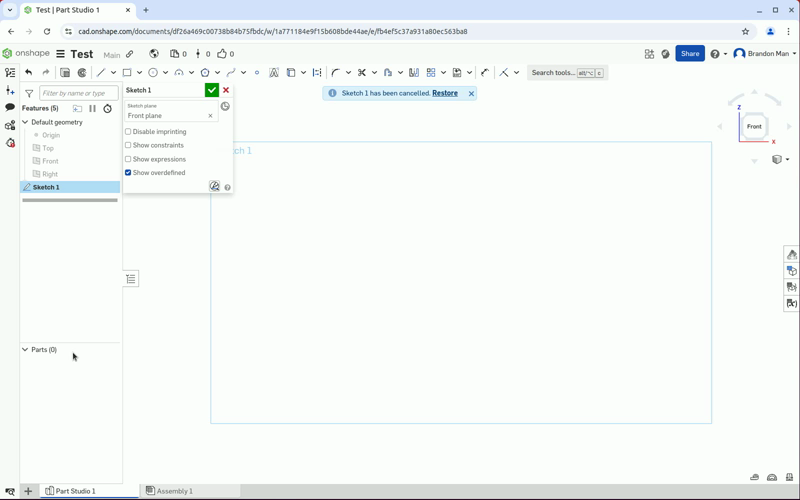
key(l)
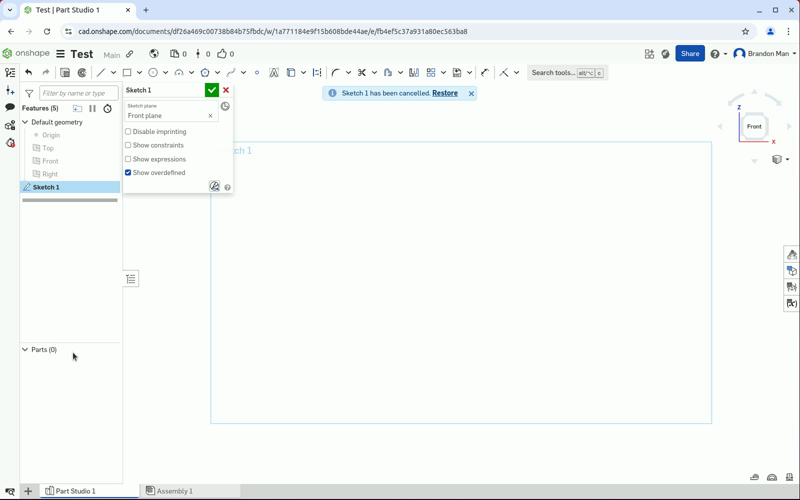
key_down(shift)
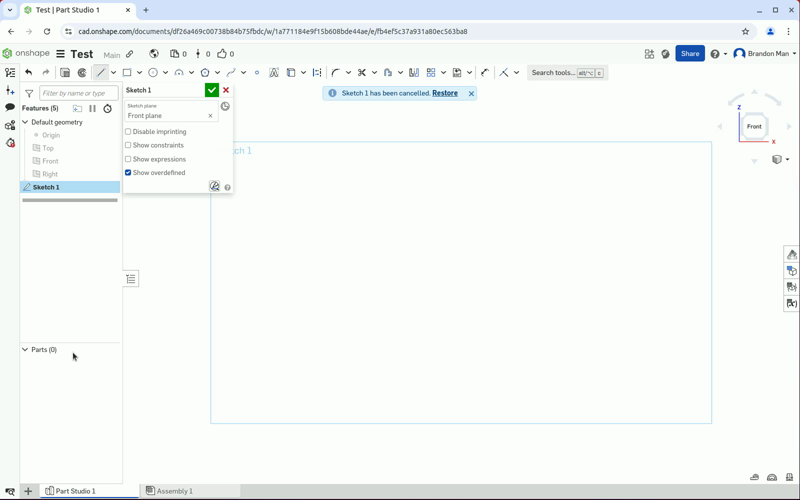
mouse_move(460, 282)
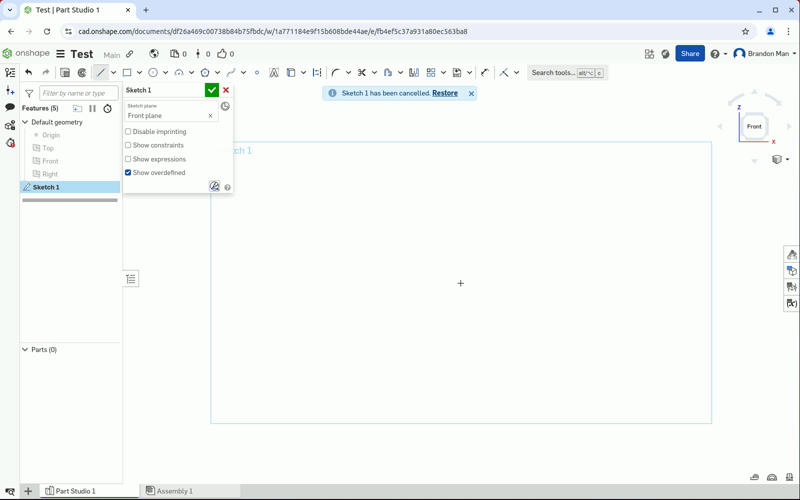
click(460, 282)
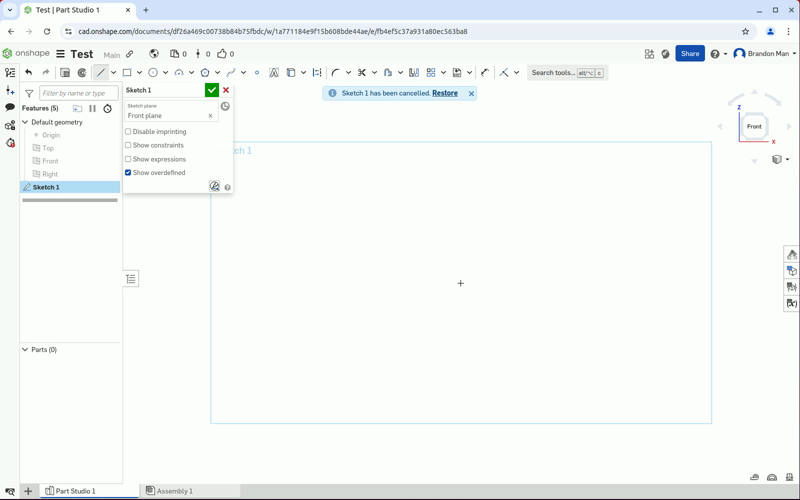
key_up(shift)
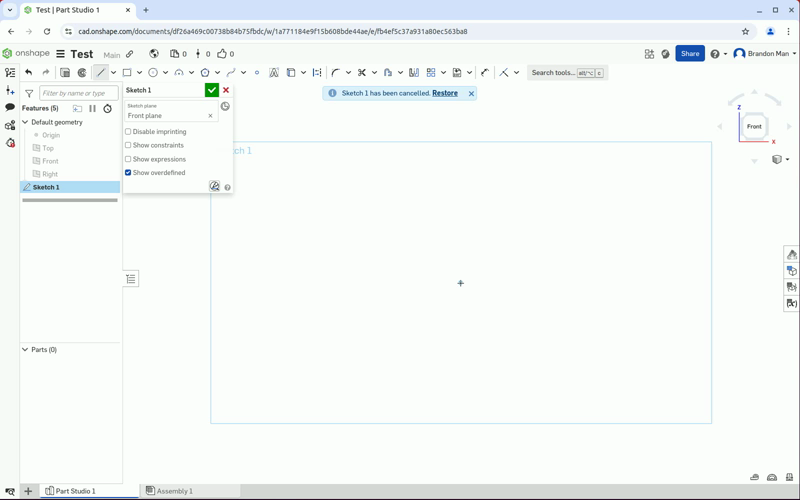
key_down(shift)
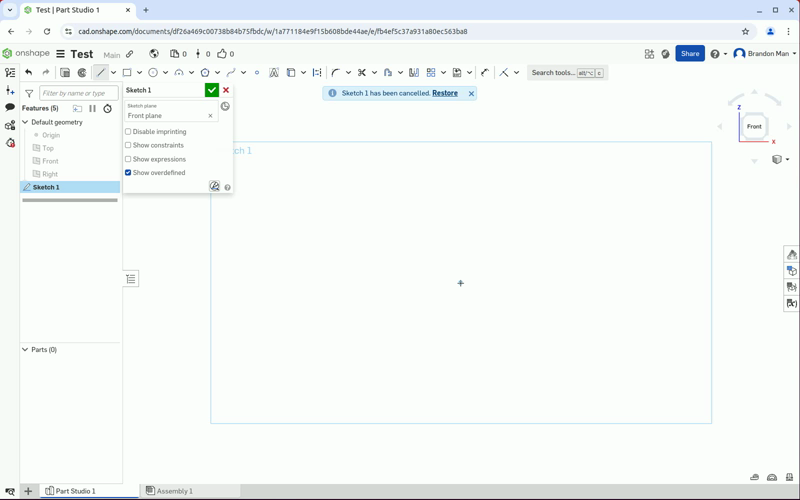
mouse_move(490, 282)
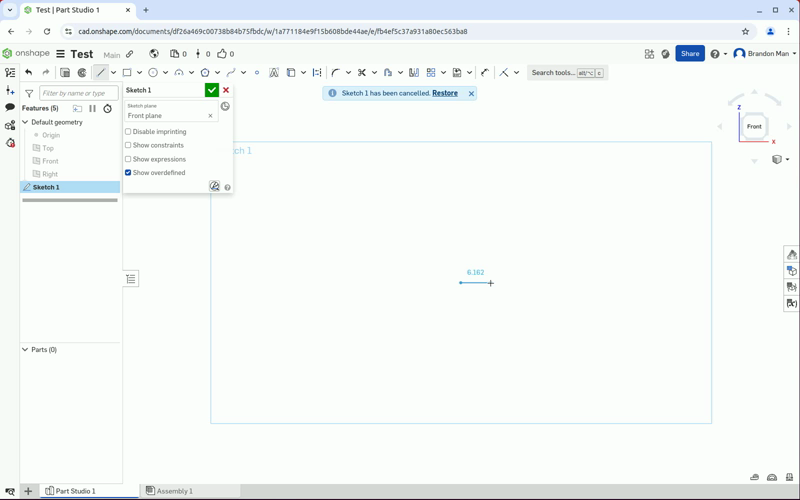
mouse_move(498, 282)
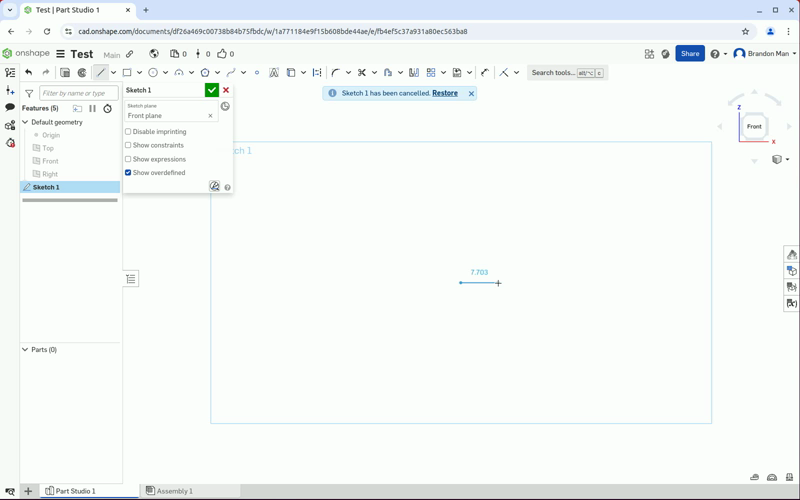
click(498, 282)
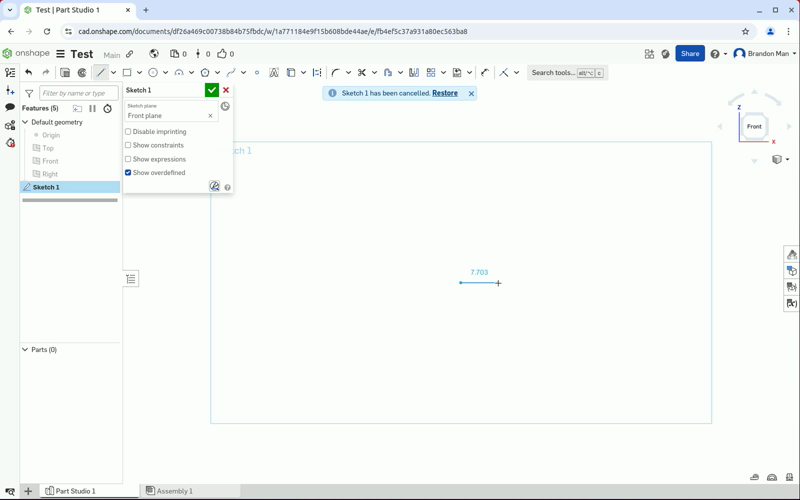
key_up(shift)
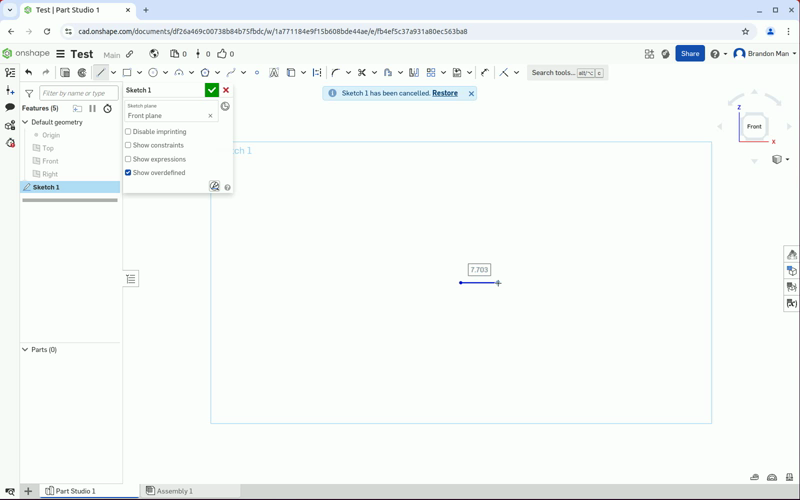
key_down(shift)
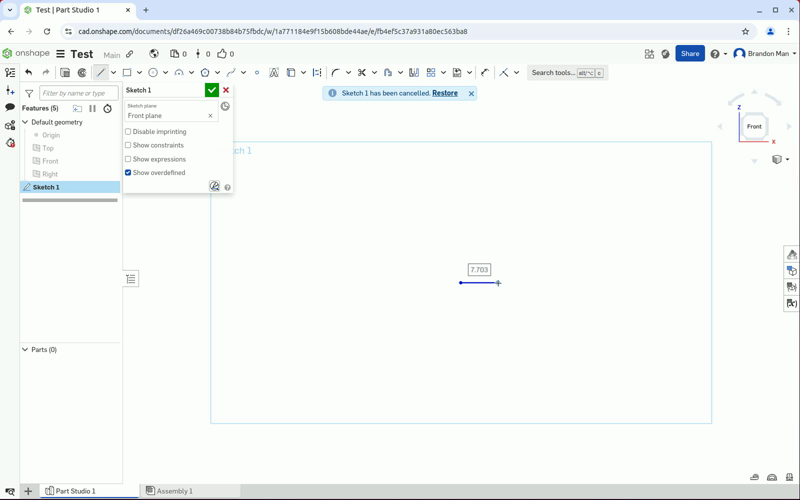
mouse_move(528, 282)
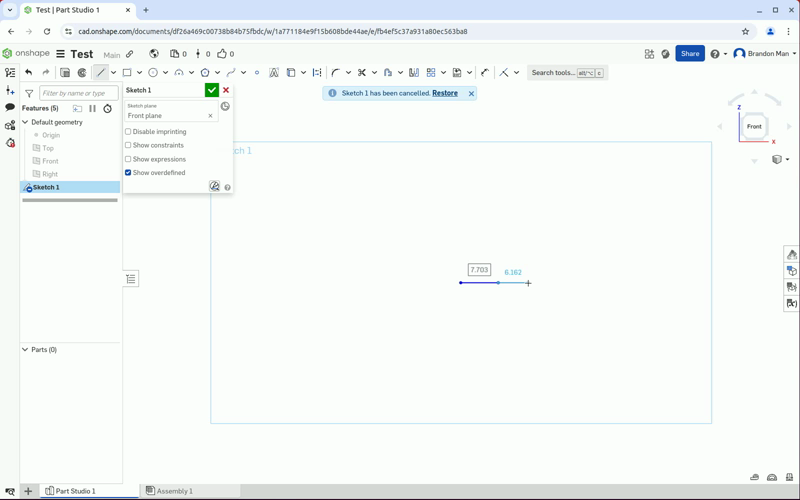
mouse_move(498, 264)
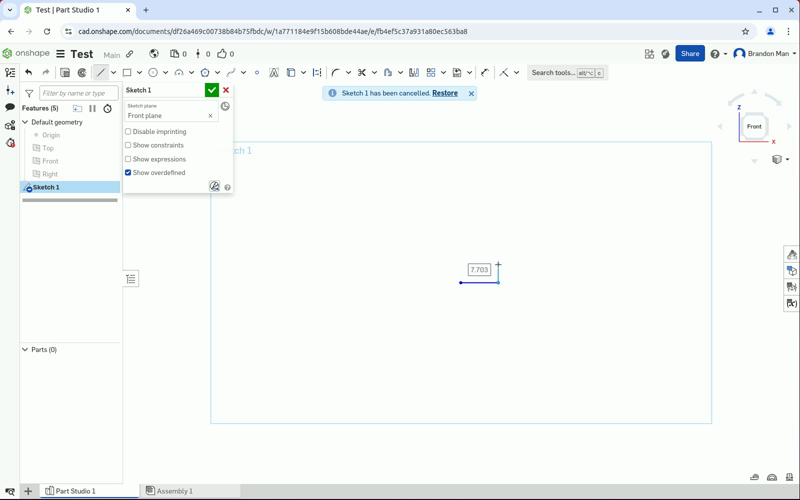
click(498, 264)
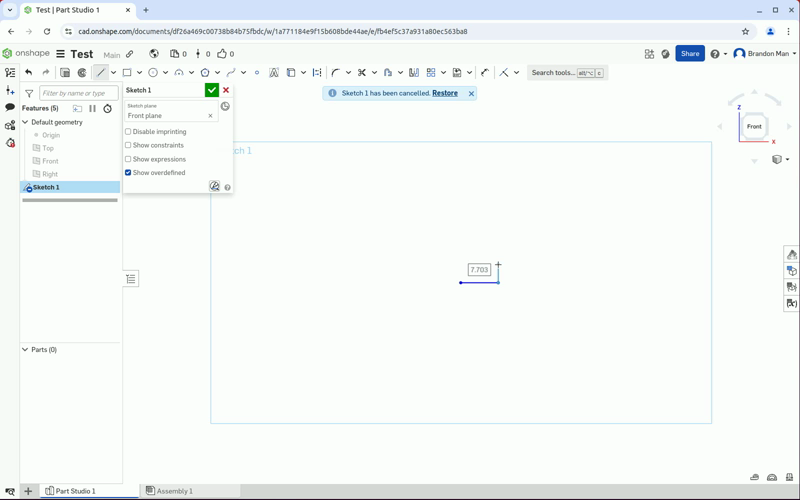
key_up(shift)
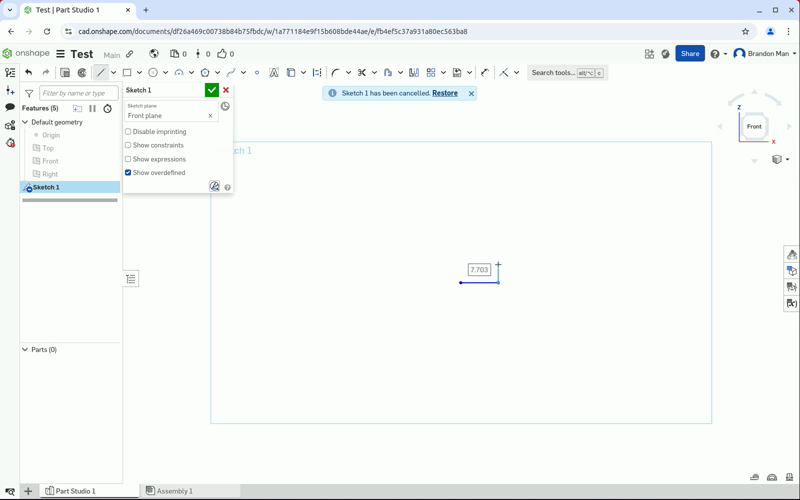
key_down(shift)
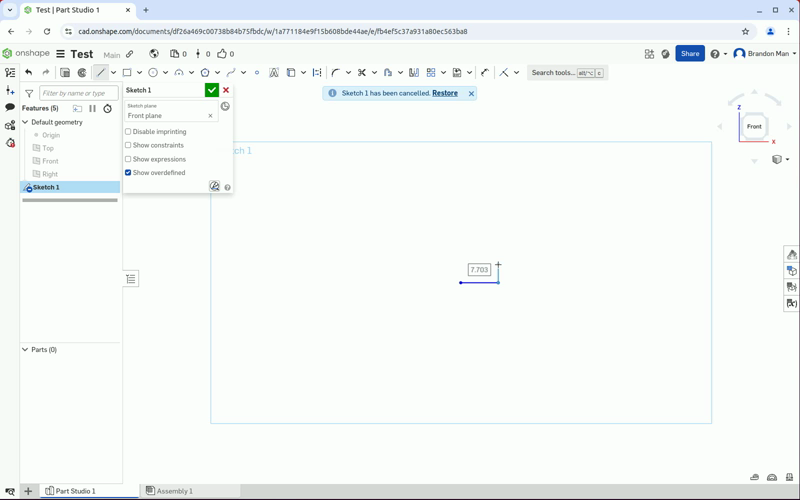
mouse_move(528, 264)
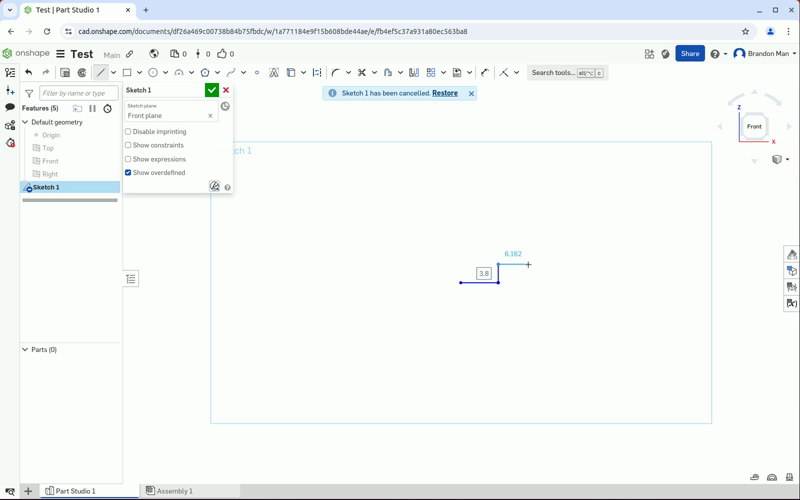
mouse_move(535, 264)
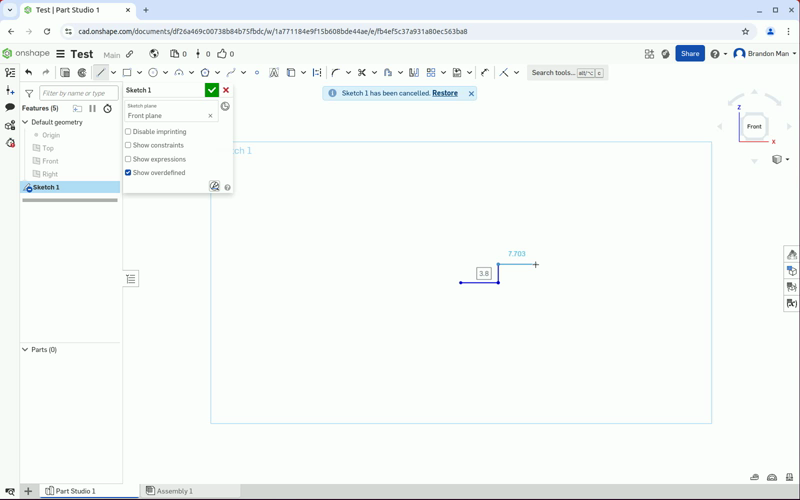
click(535, 264)
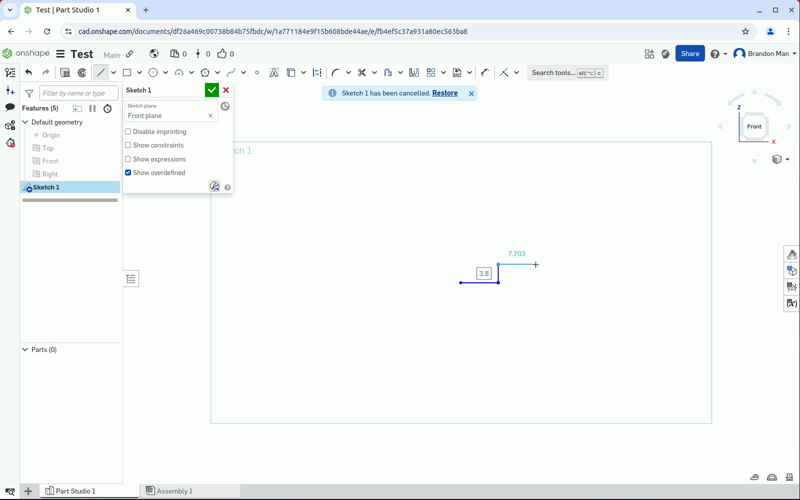
key_up(shift)
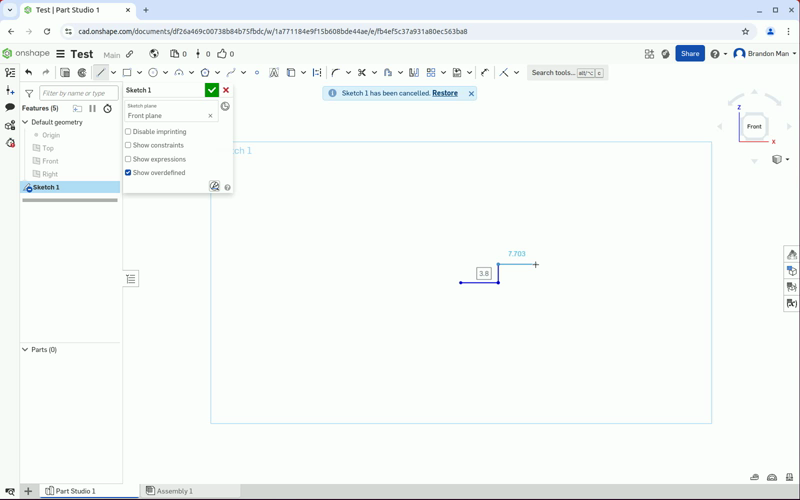
key_down(shift)
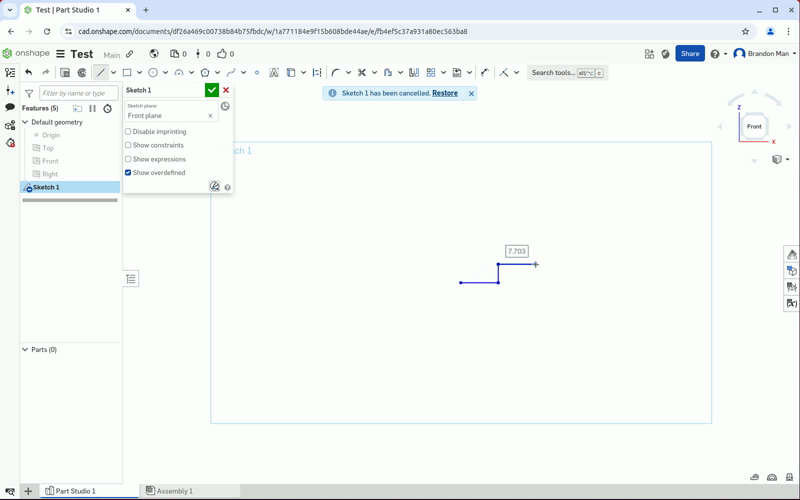
mouse_move(535, 189)
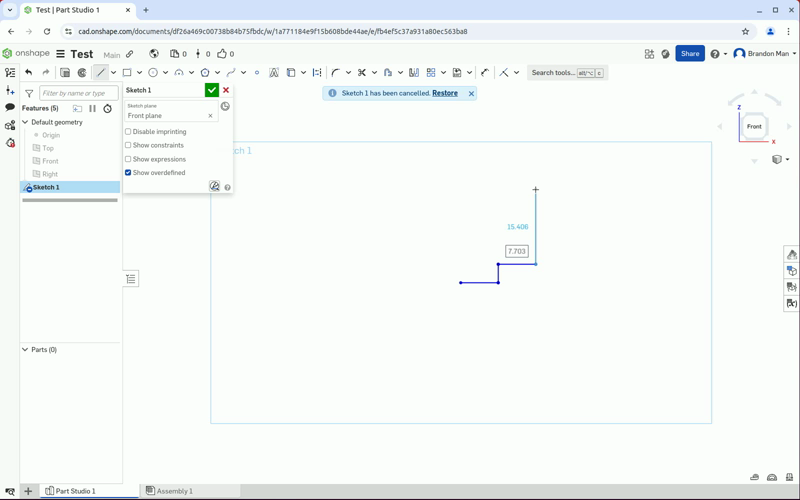
click(535, 189)
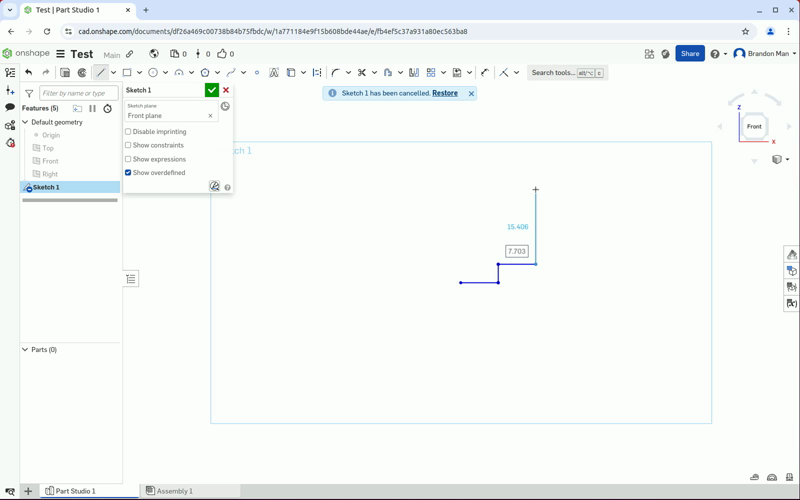
key_up(shift)
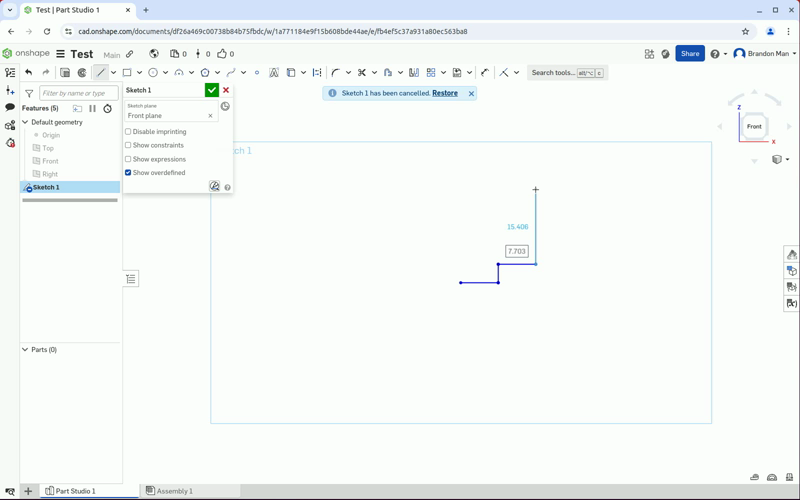
key_down(shift)
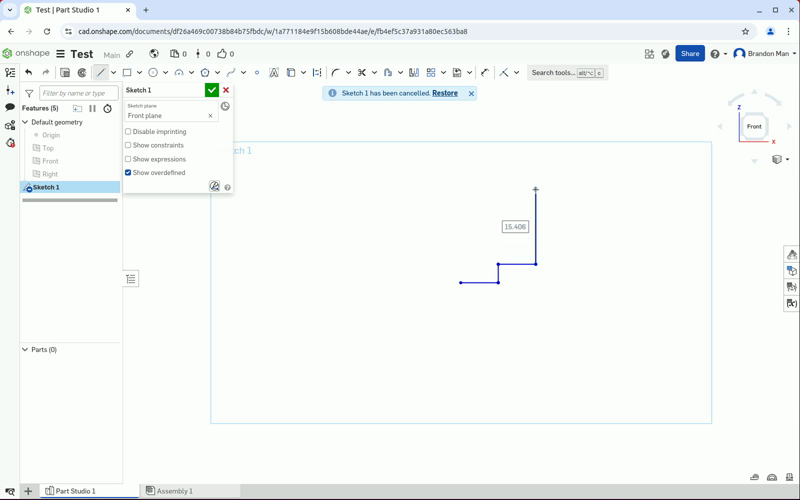
mouse_move(565, 189)
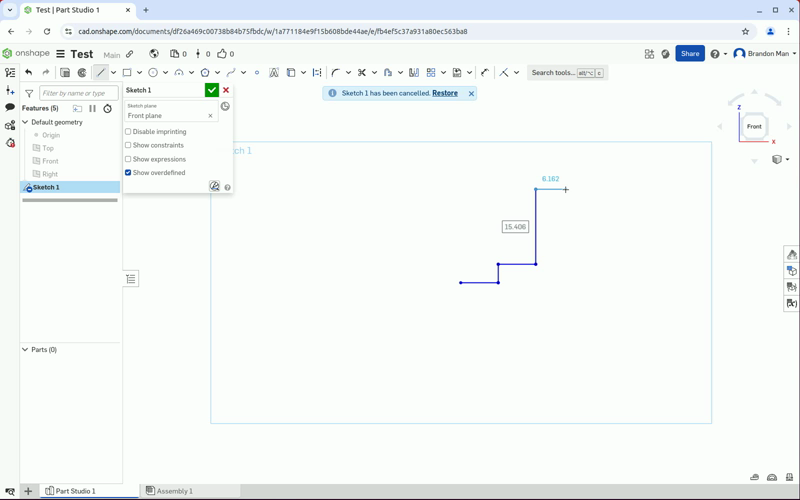
mouse_move(498, 189)
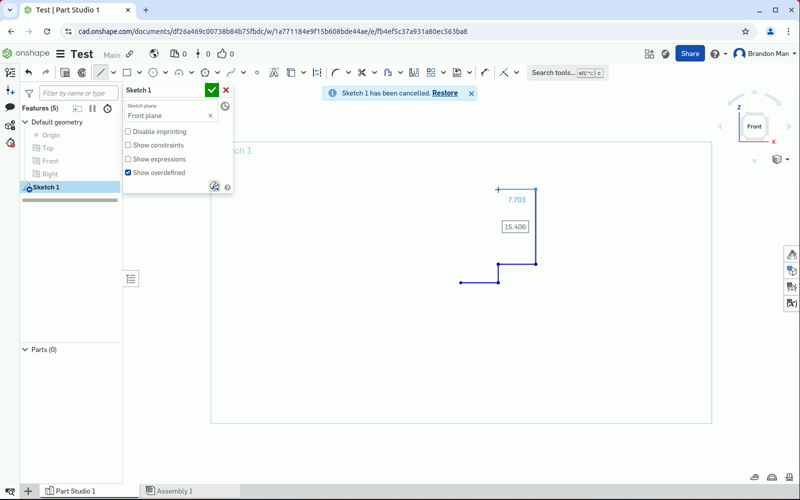
click(498, 189)
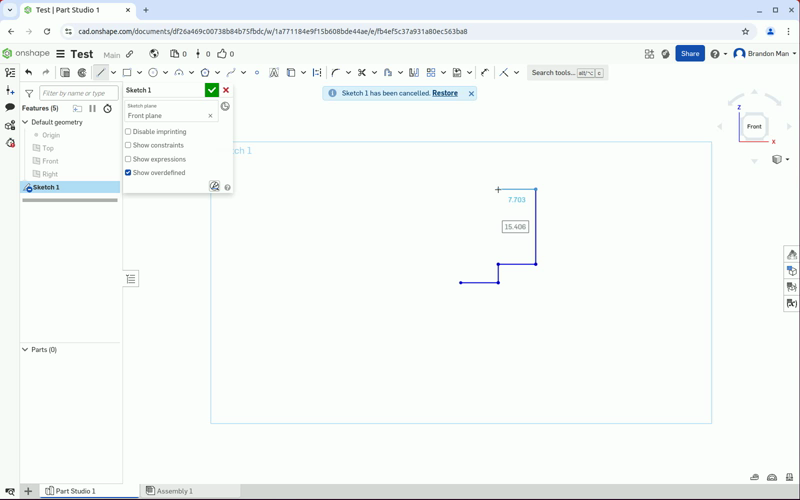
key_up(shift)
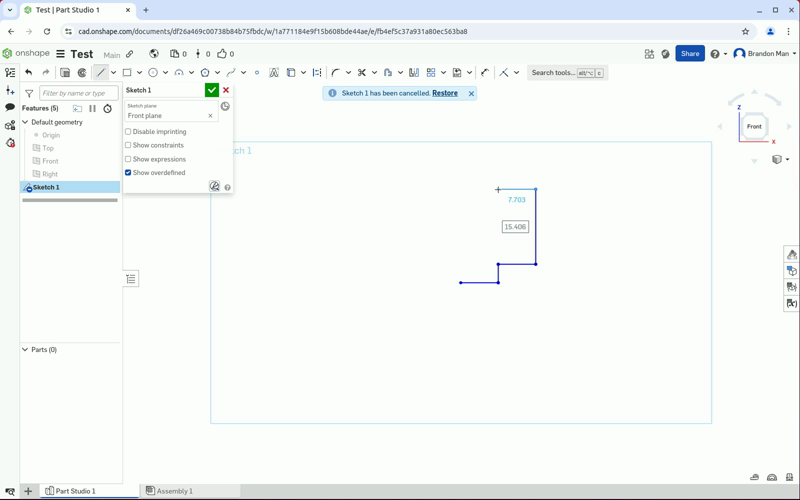
key_down(shift)
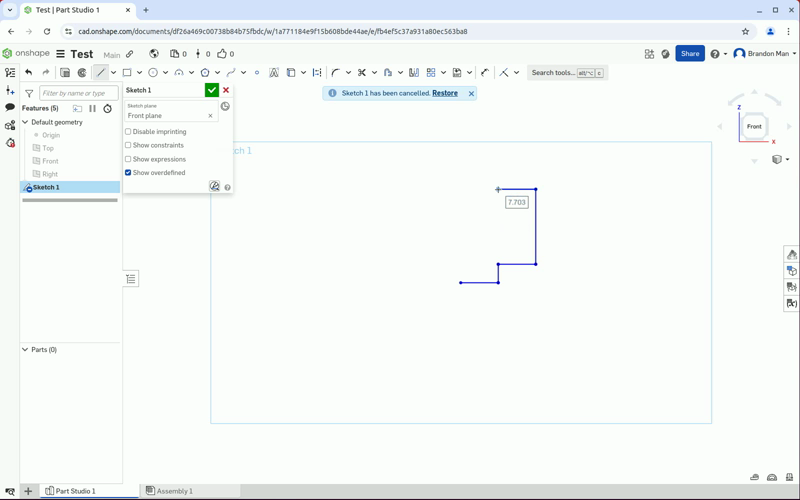
mouse_move(460, 282)
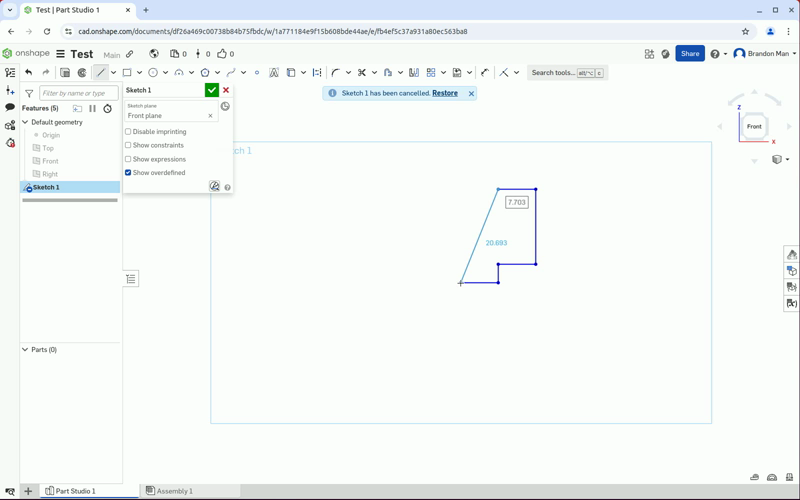
key_up(shift)
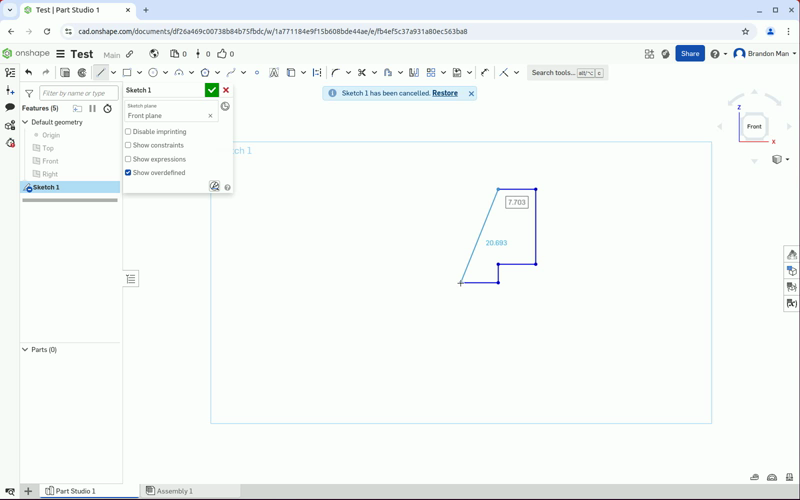
click(460, 282)
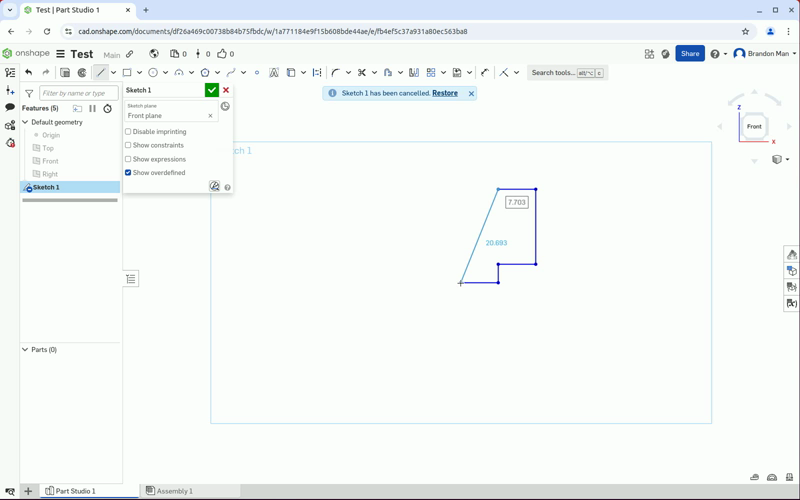
key(esc)
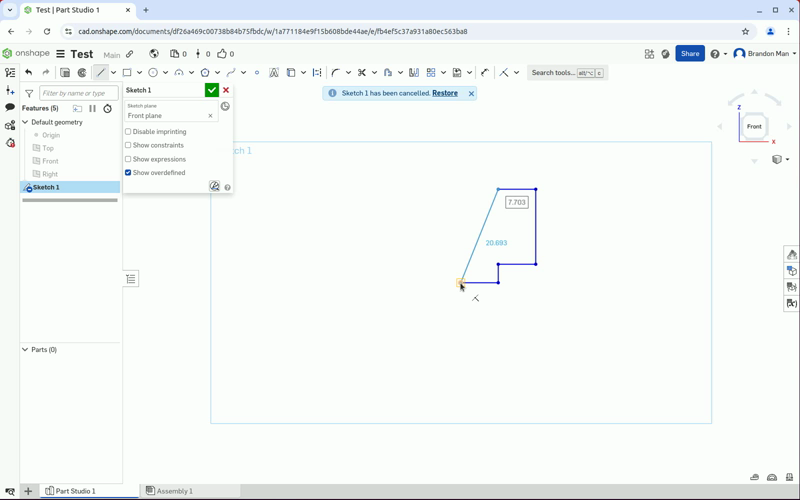
mouse_move(528, 236)
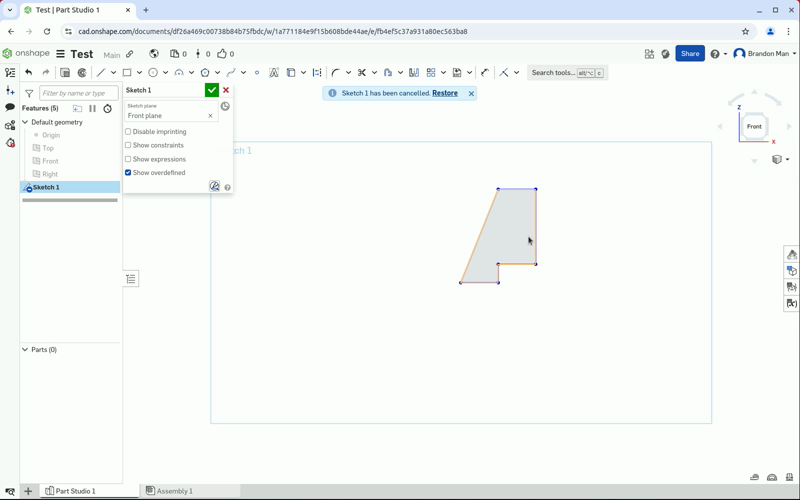
click(528, 236)
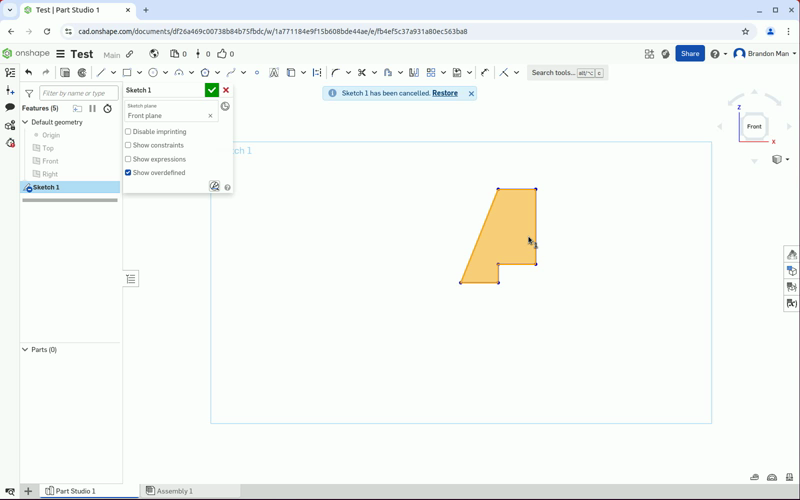
mouse_move(73, 352)
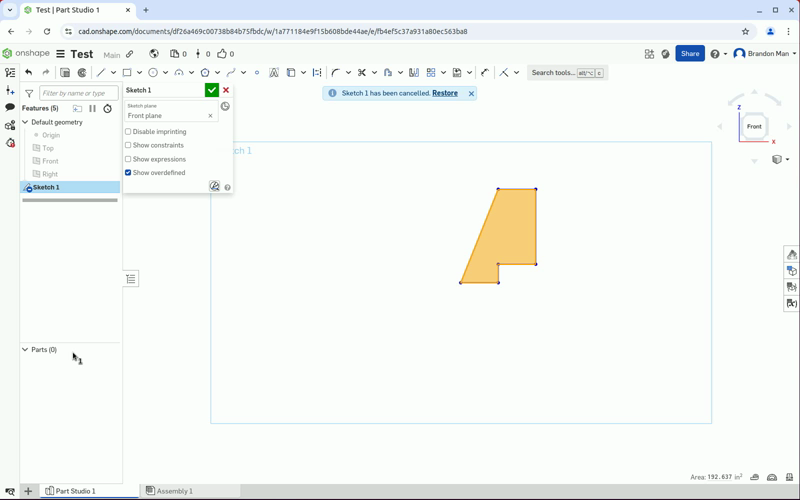
key(shift+y)
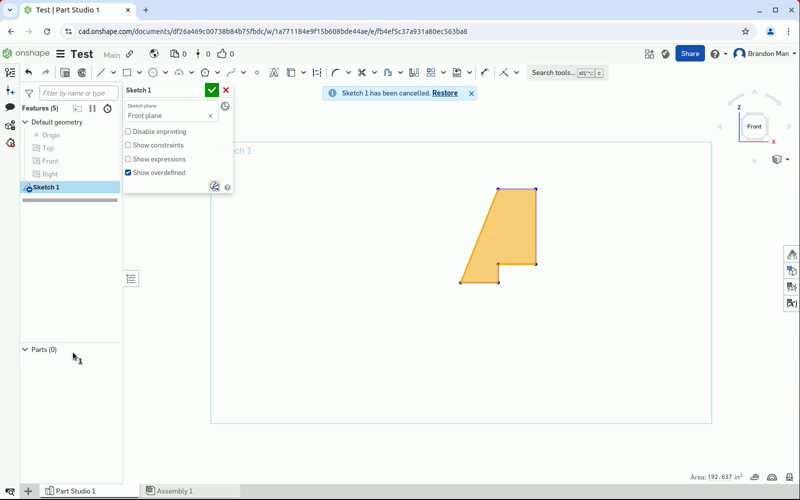
key(shift+e)
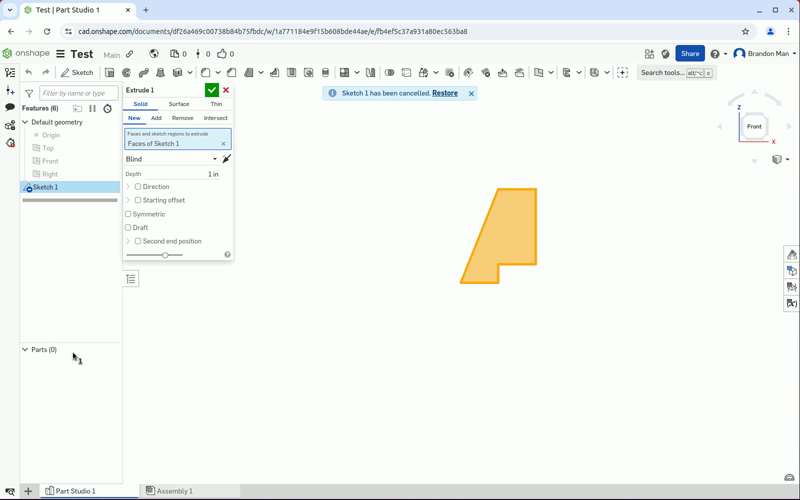
mouse_move(143, 106)
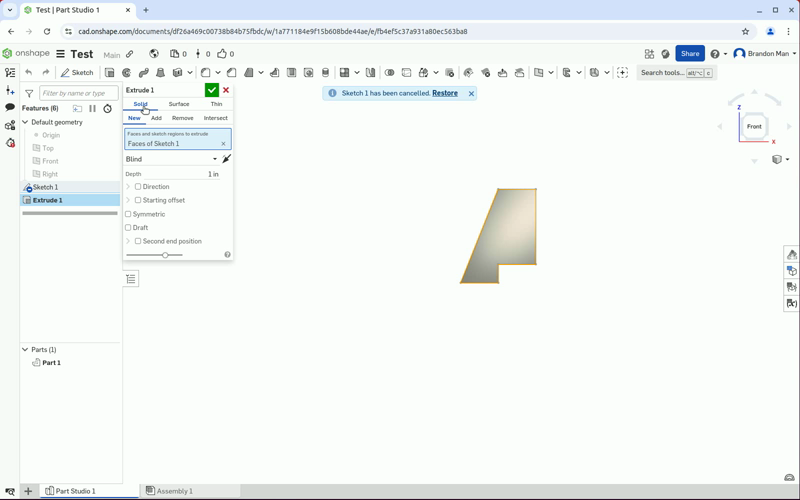
click(143, 106)
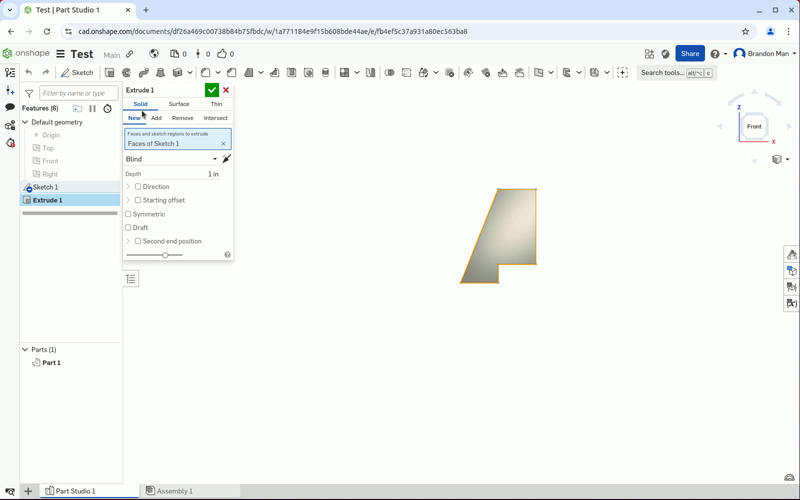
mouse_move(137, 120)
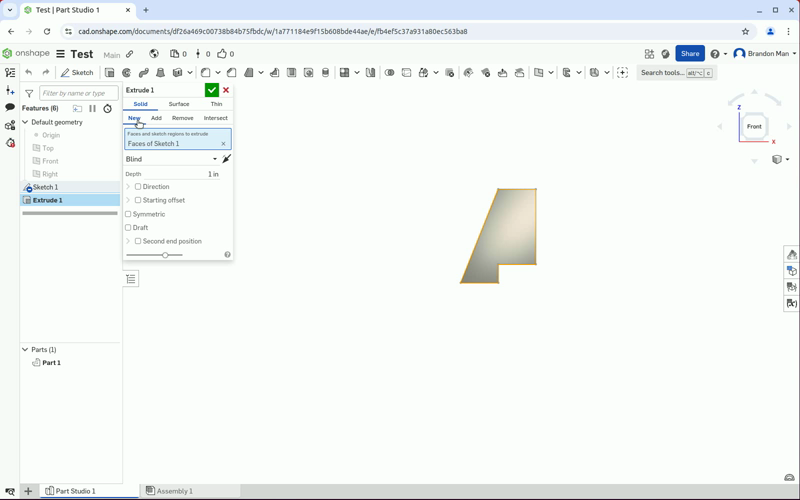
click(137, 120)
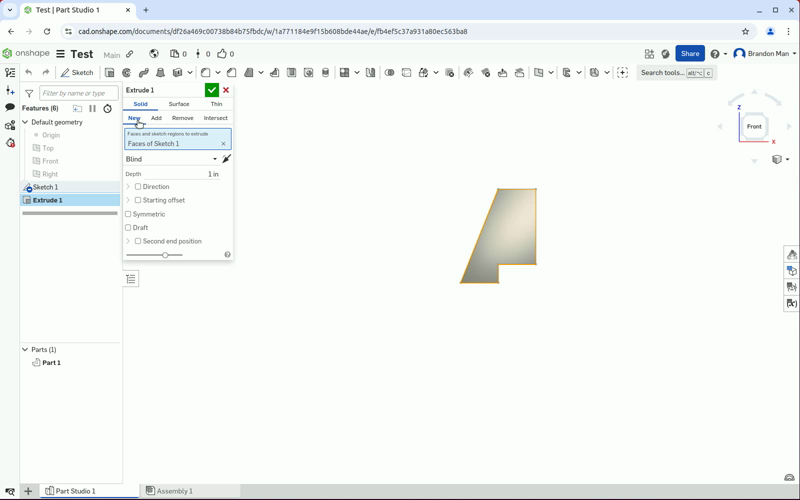
key(tab, 4)
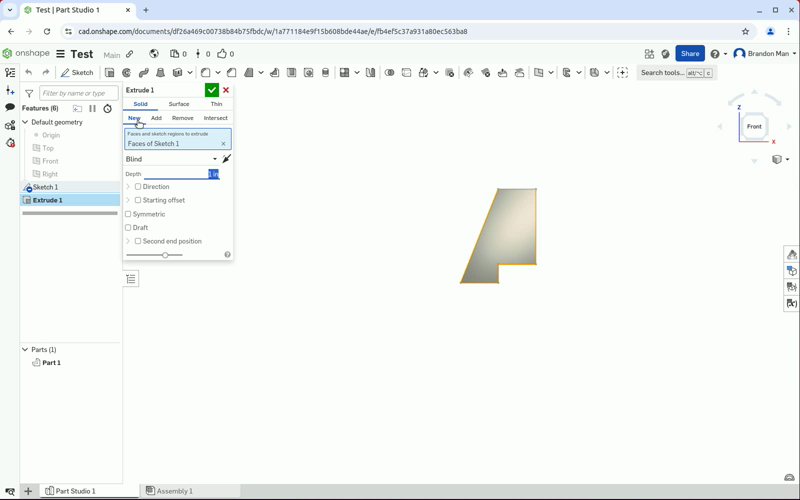
text(15.405)
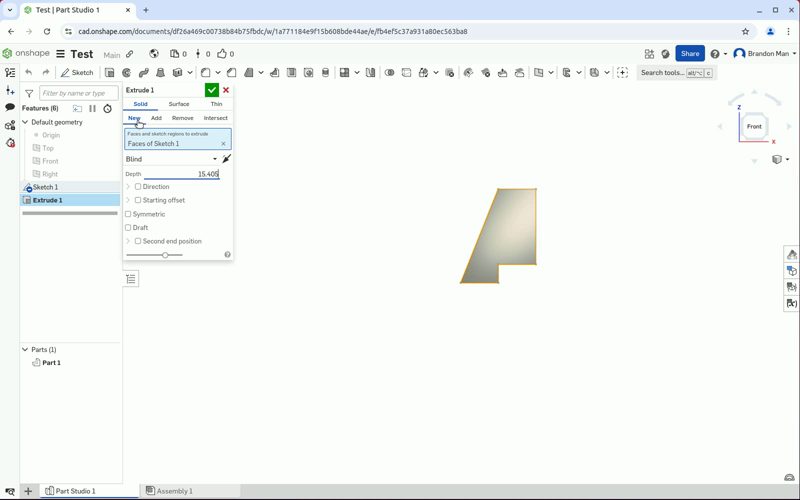
key(enter)
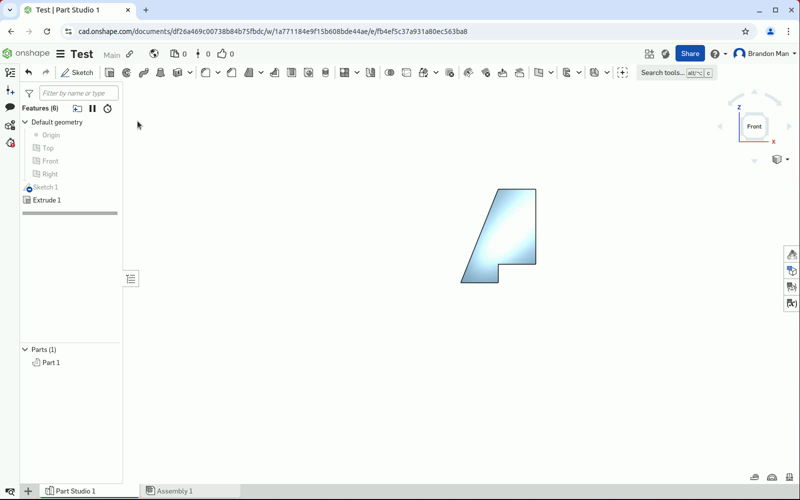
key(shift+h)
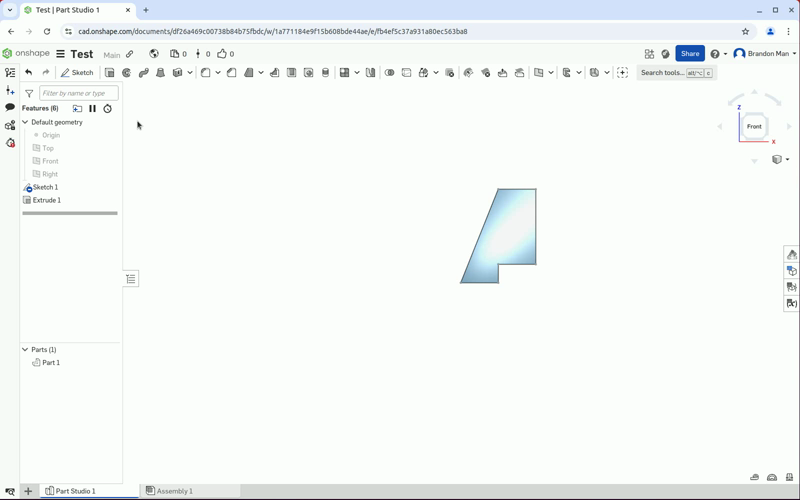
key(shift+h)
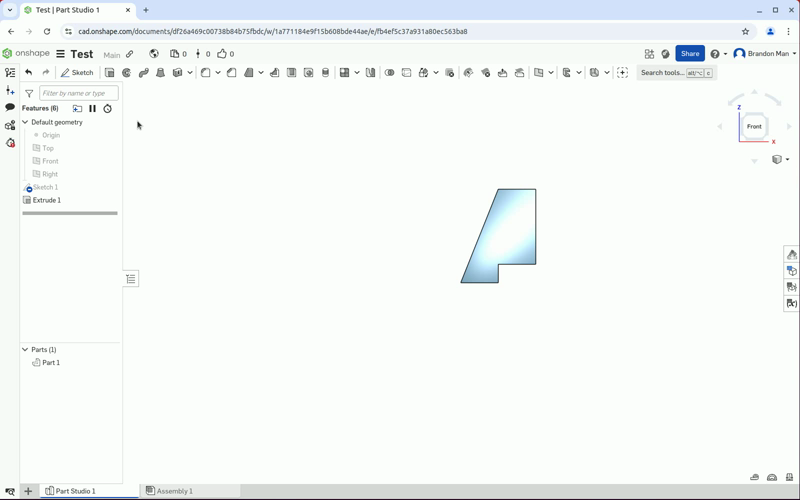
mouse_move(73, 189)
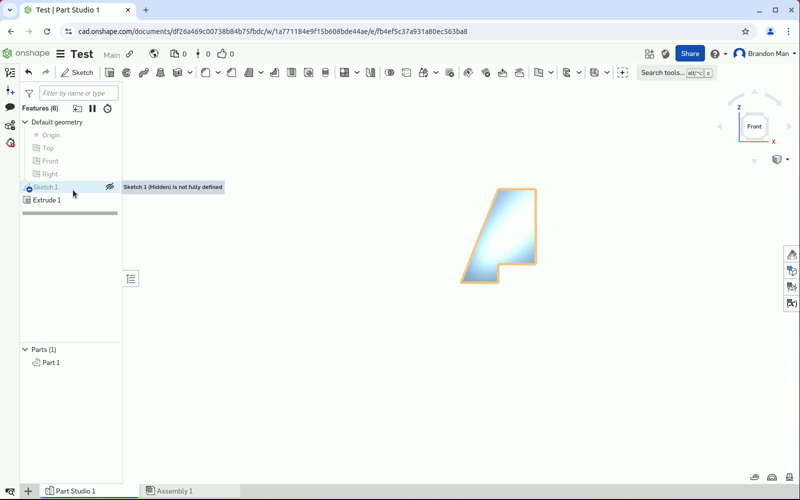
click(73, 189)
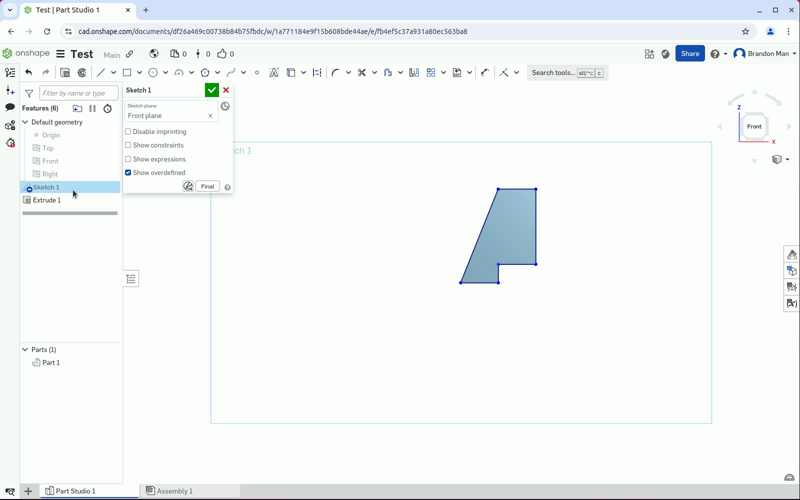
mouse_move(229, 92)
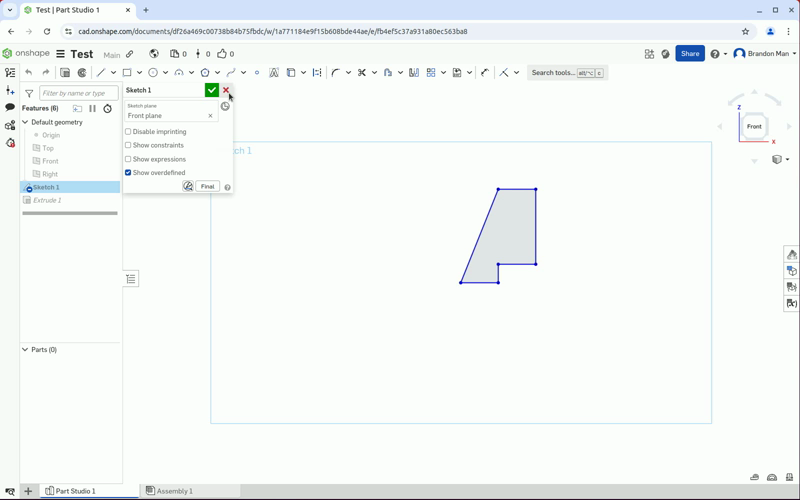
click(229, 92)
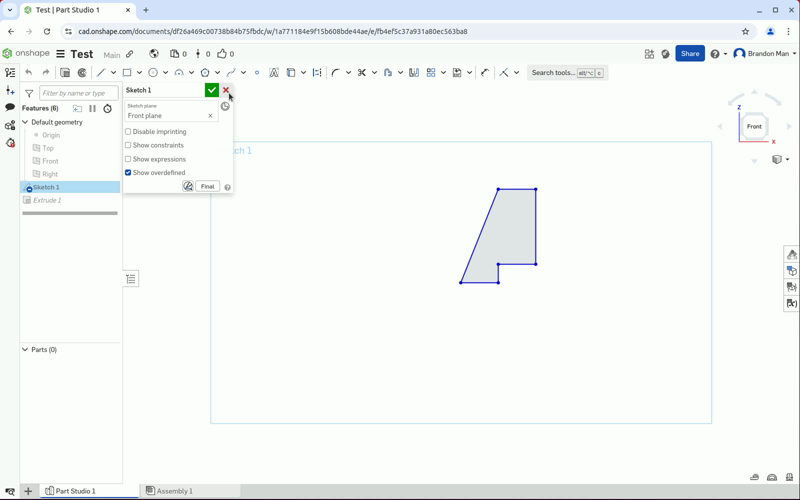
key(shift+s)
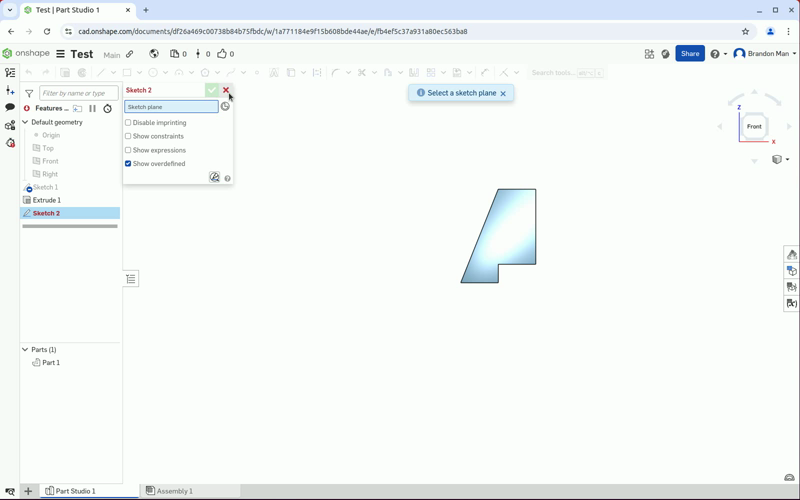
mouse_move(73, 163)
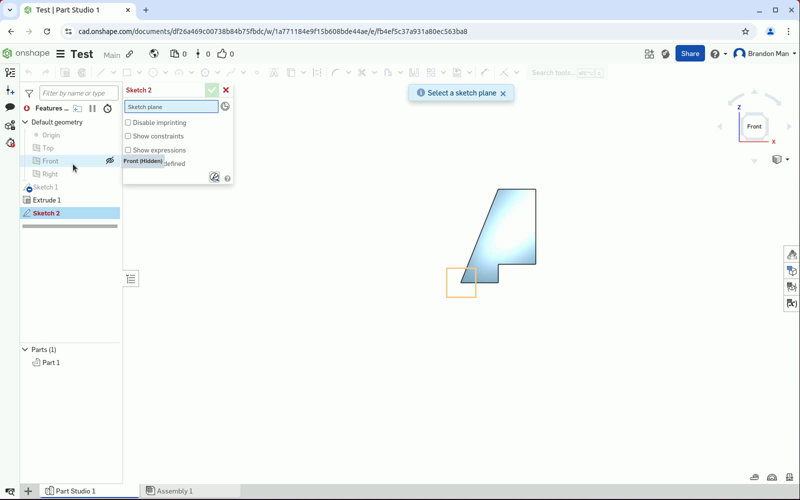
click(73, 163)
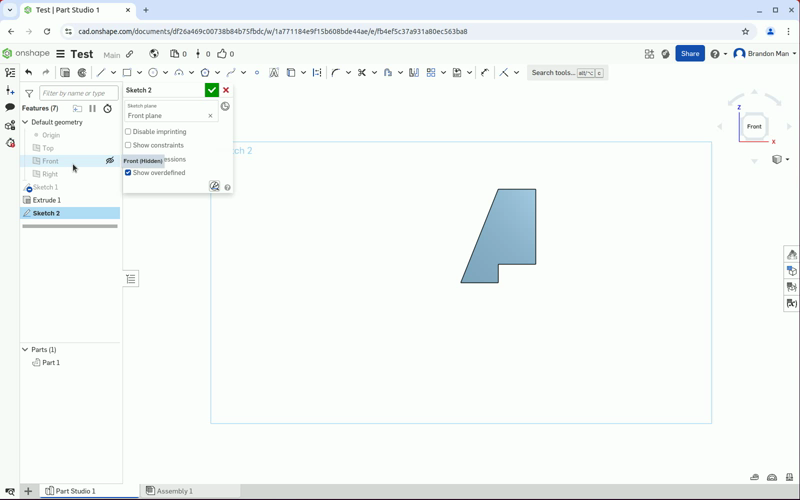
mouse_move(73, 352)
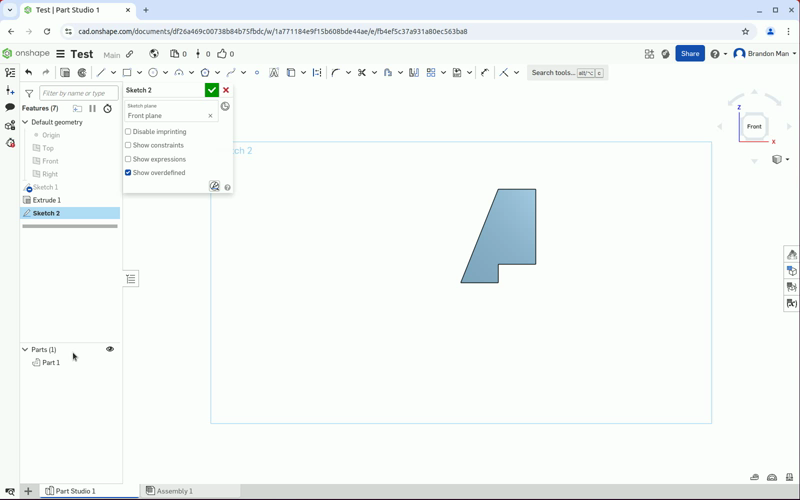
key(y)
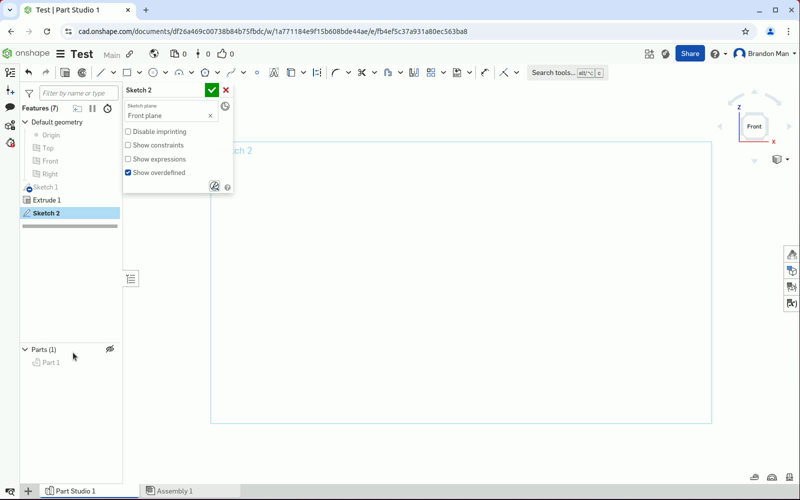
key(l)
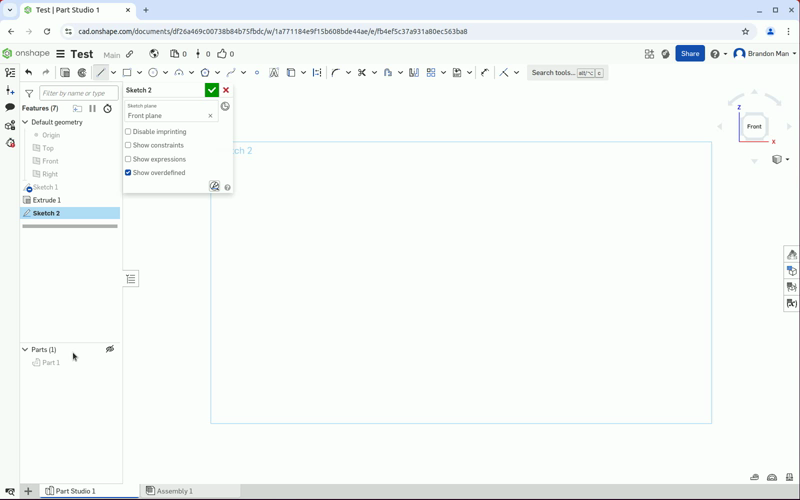
key_down(shift)
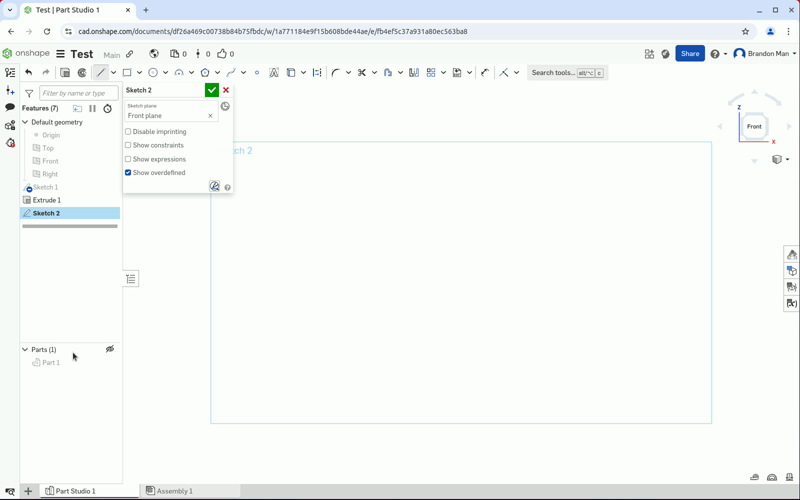
mouse_move(535, 282)
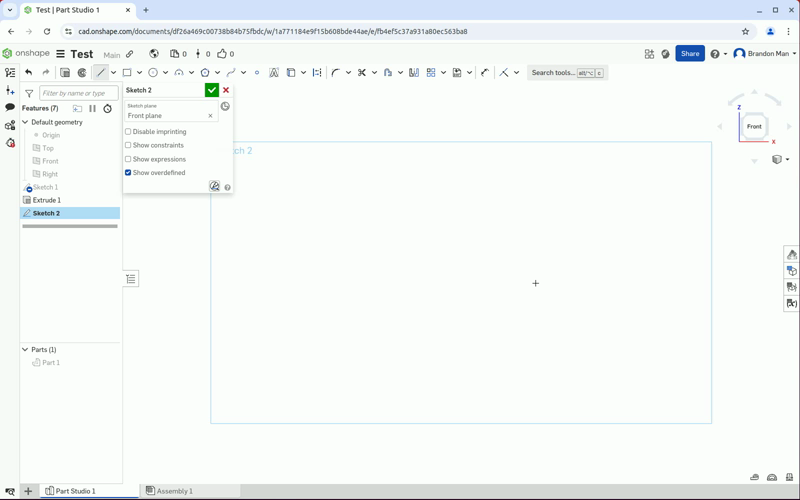
click(535, 282)
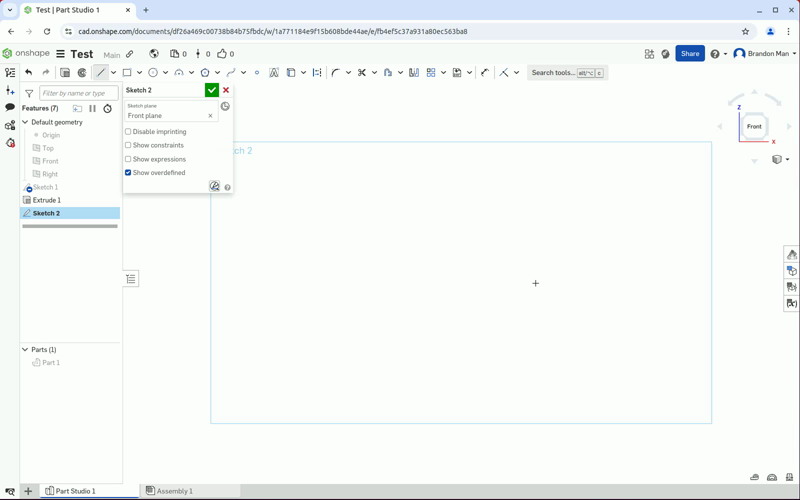
key_up(shift)
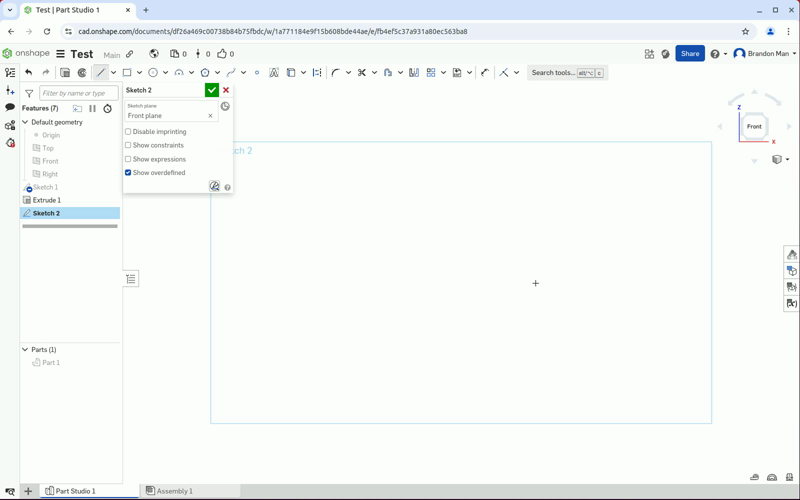
key_down(shift)
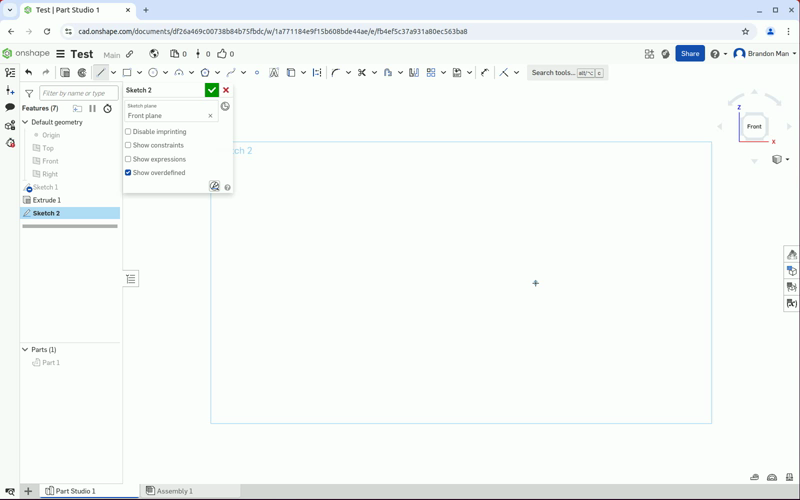
mouse_move(565, 282)
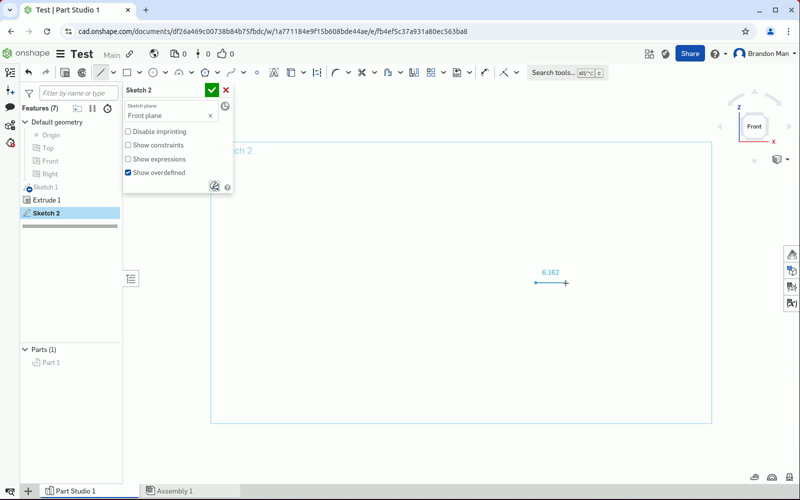
mouse_move(573, 282)
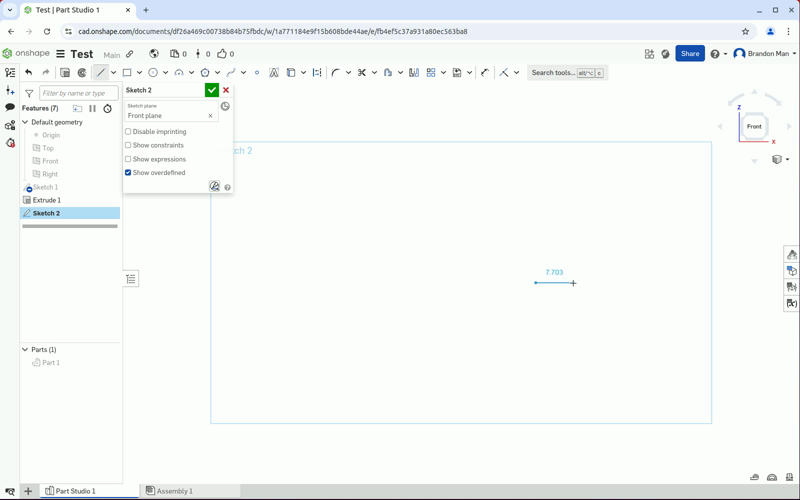
click(573, 282)
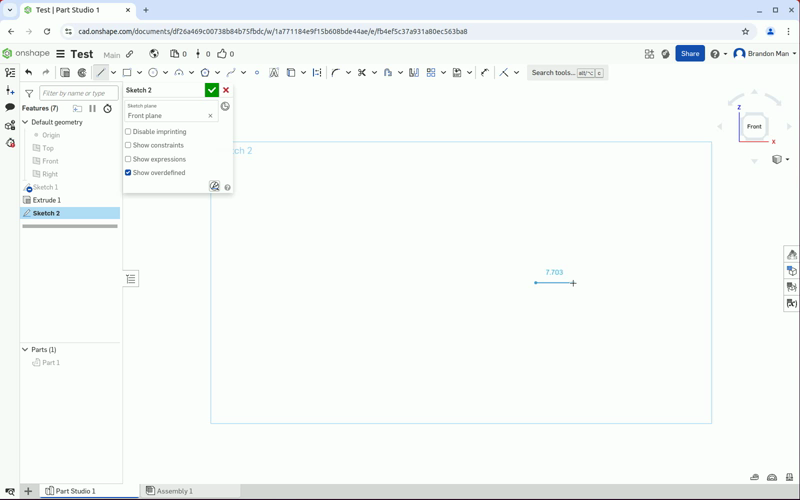
key_up(shift)
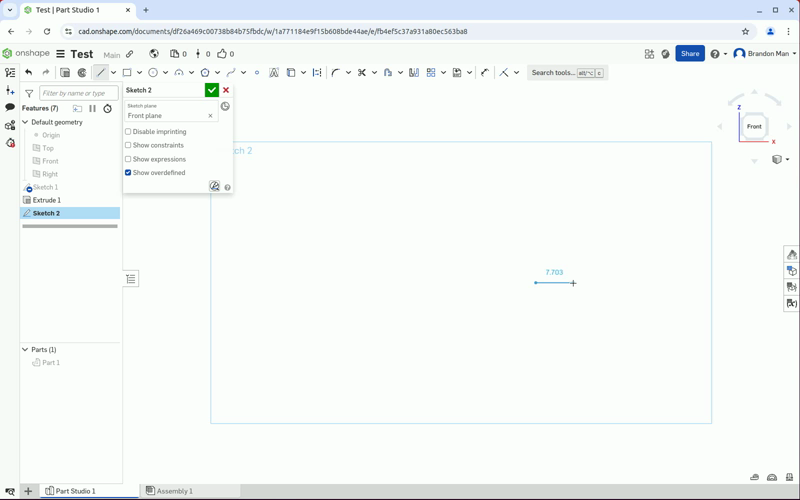
key_down(shift)
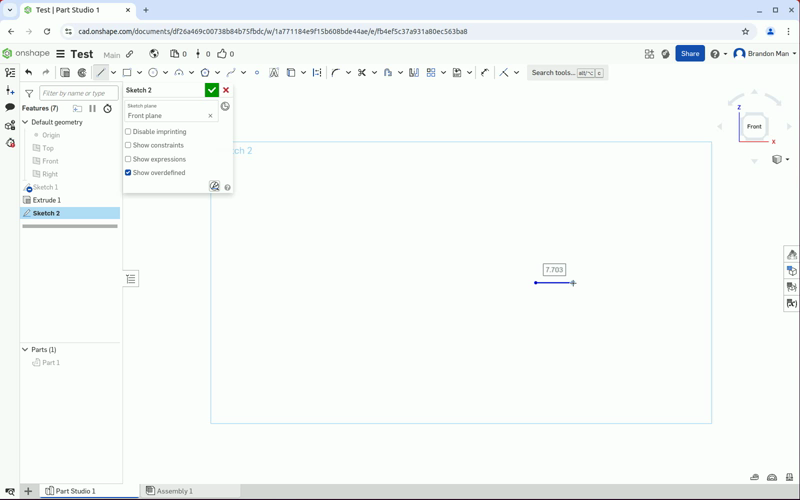
mouse_move(535, 189)
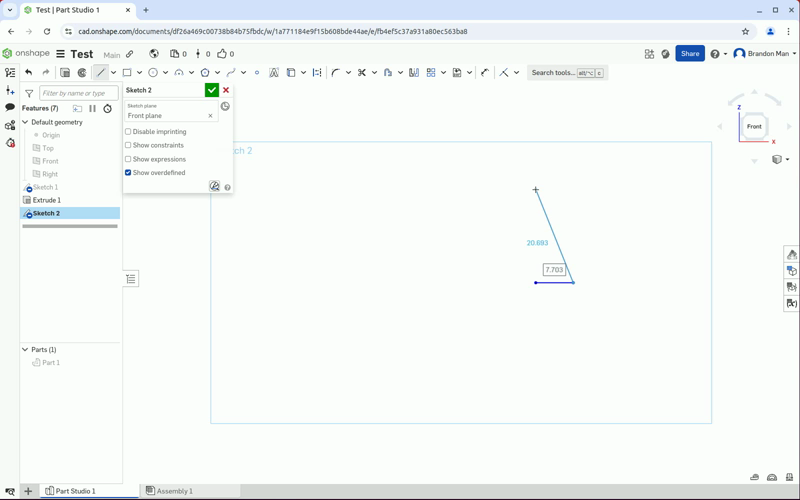
click(535, 189)
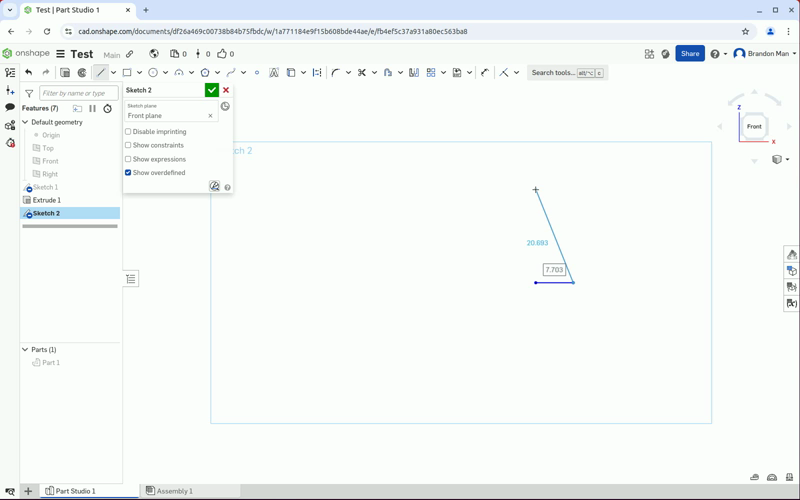
key_up(shift)
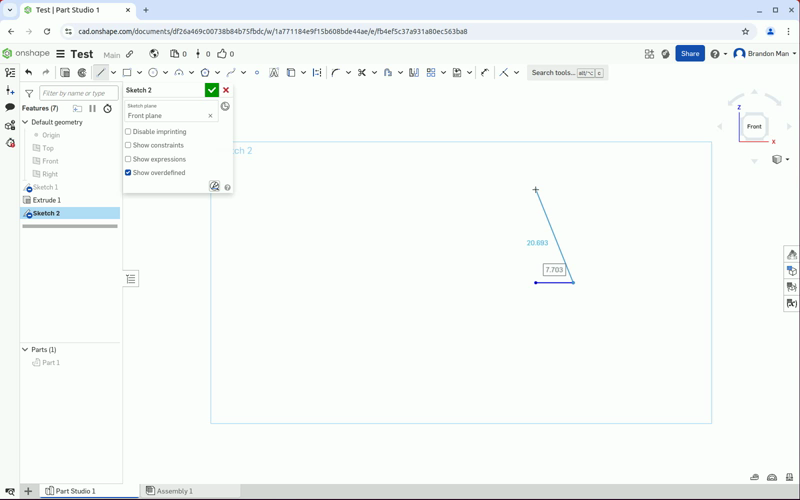
key_down(shift)
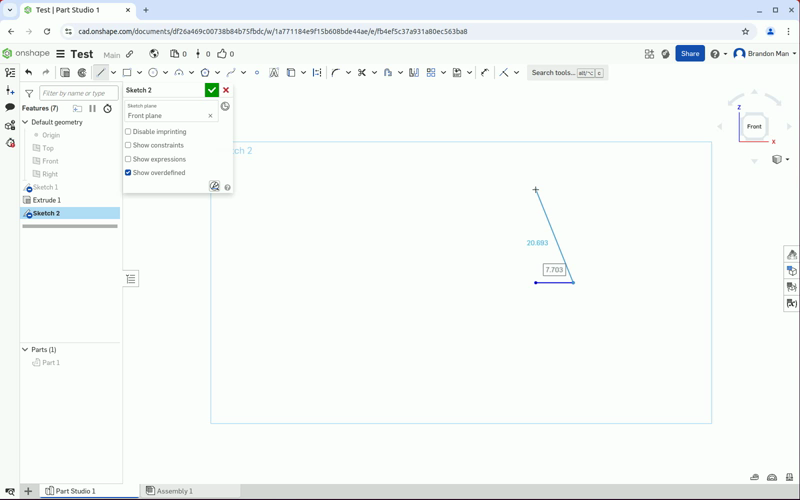
mouse_move(535, 264)
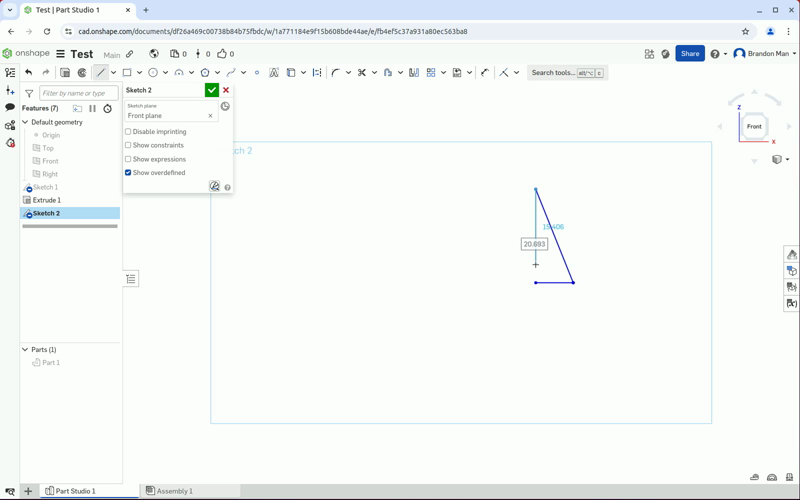
click(535, 264)
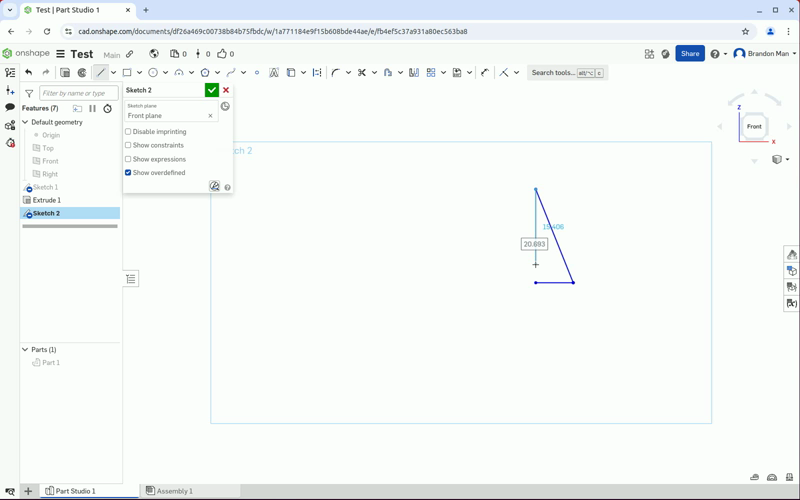
key_up(shift)
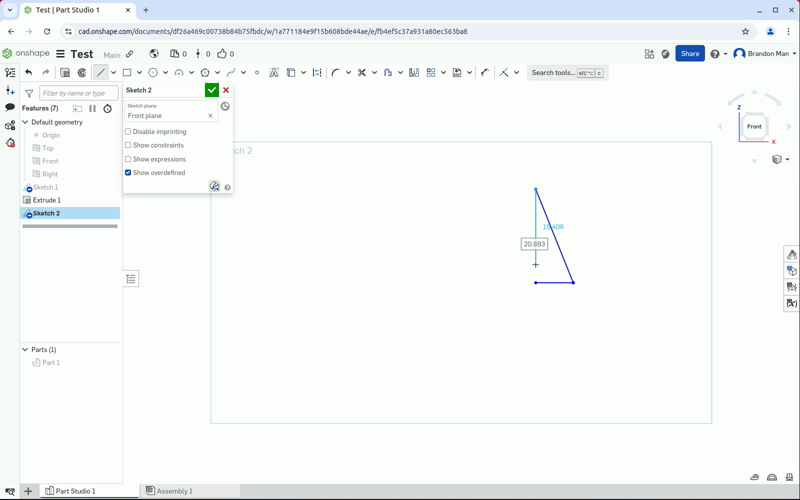
mouse_move(565, 264)
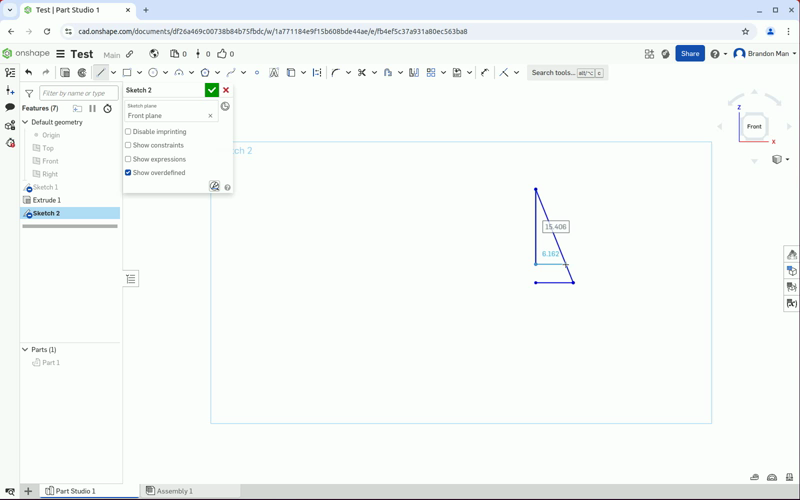
key_down(shift)
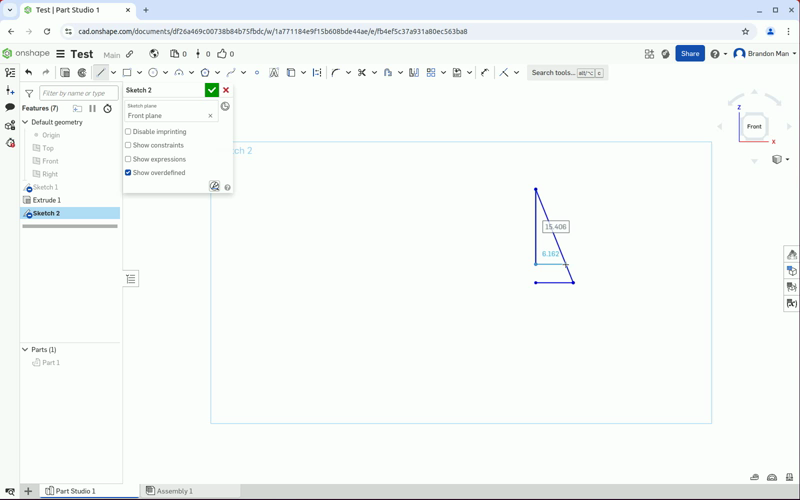
mouse_move(535, 282)
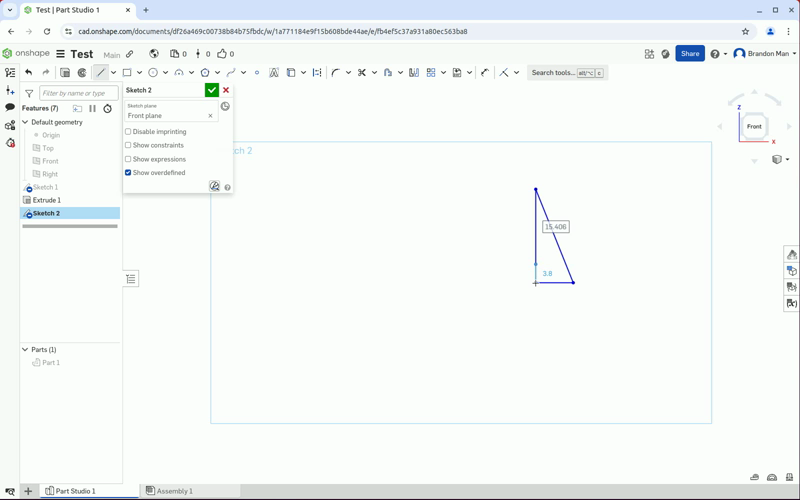
key_up(shift)
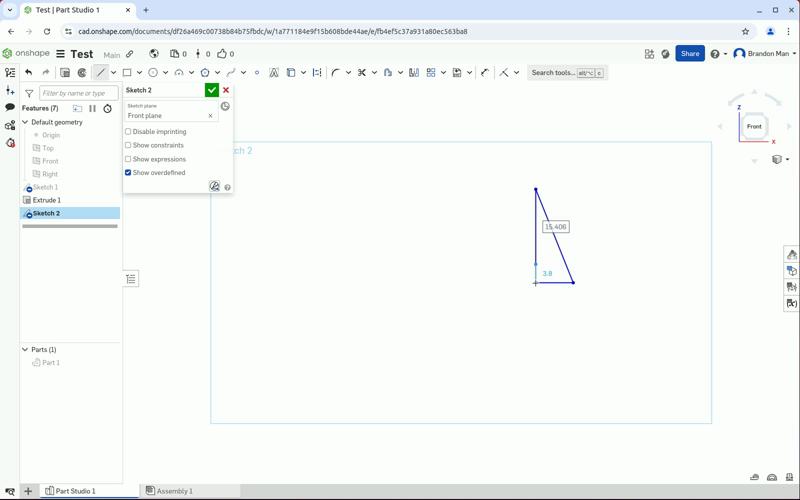
click(535, 282)
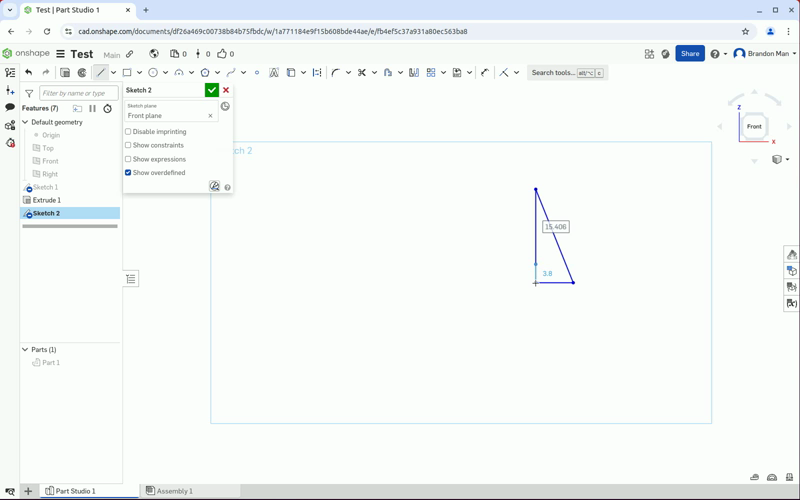
key(esc)
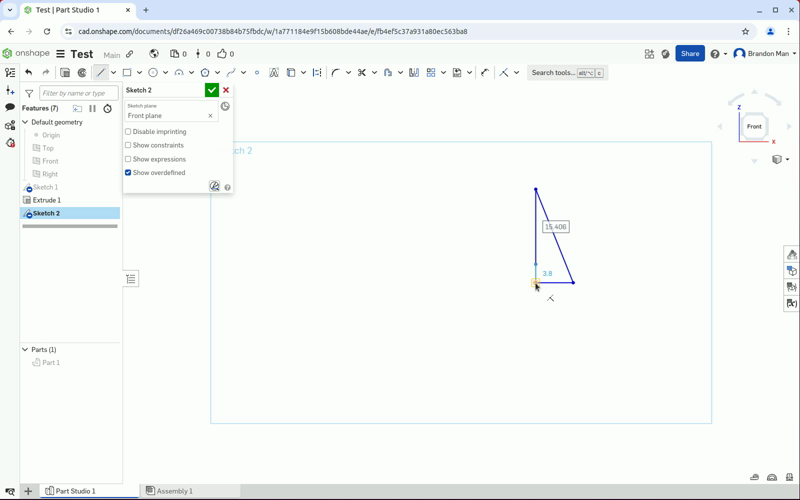
mouse_move(550, 279)
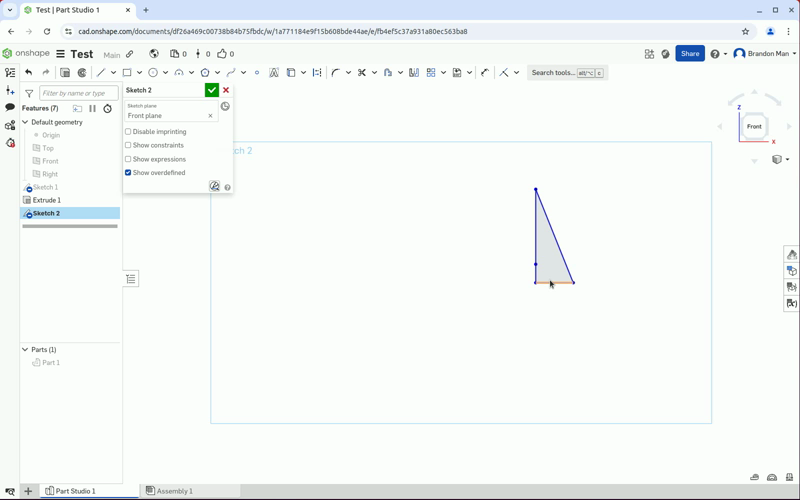
scroll(6)
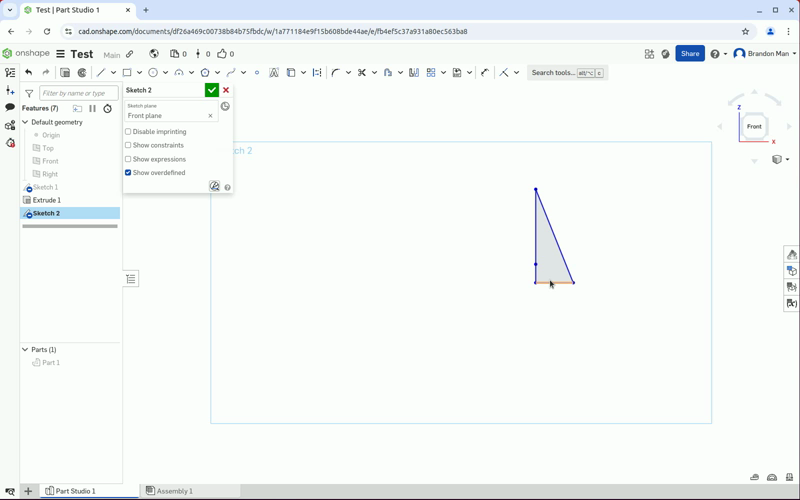
scroll(6)
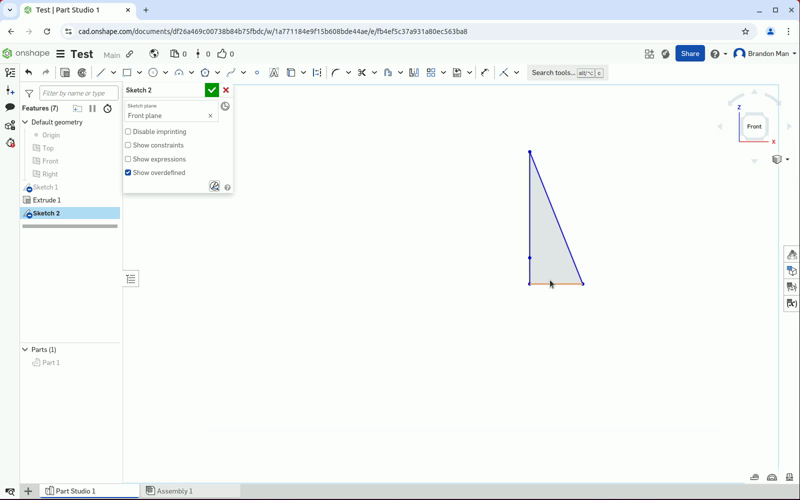
scroll(6)
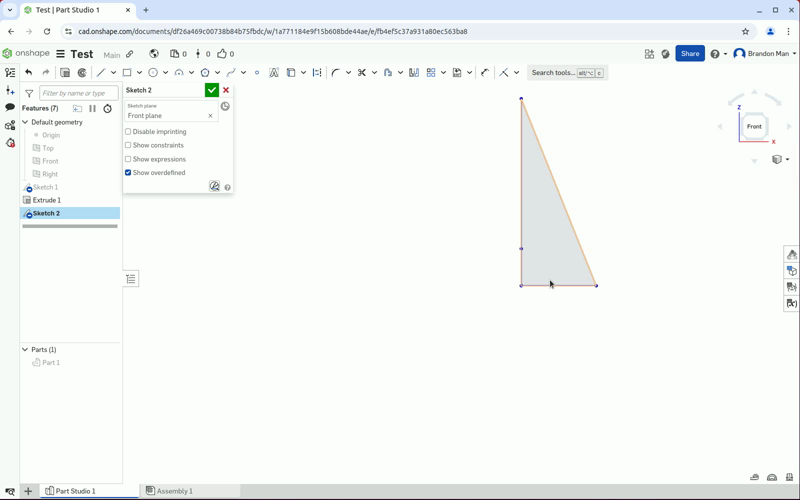
scroll(6)
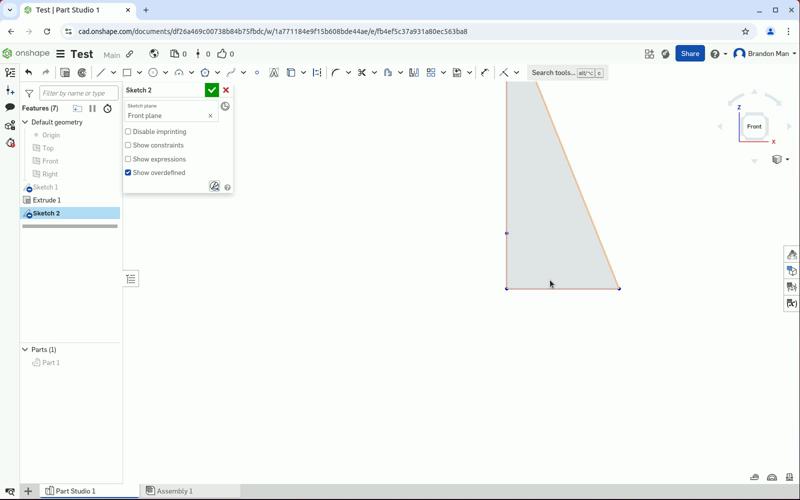
scroll(6)
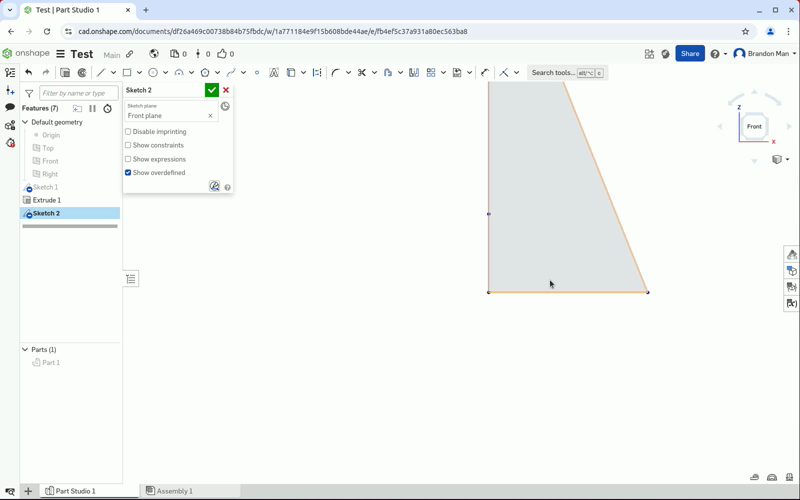
scroll(6)
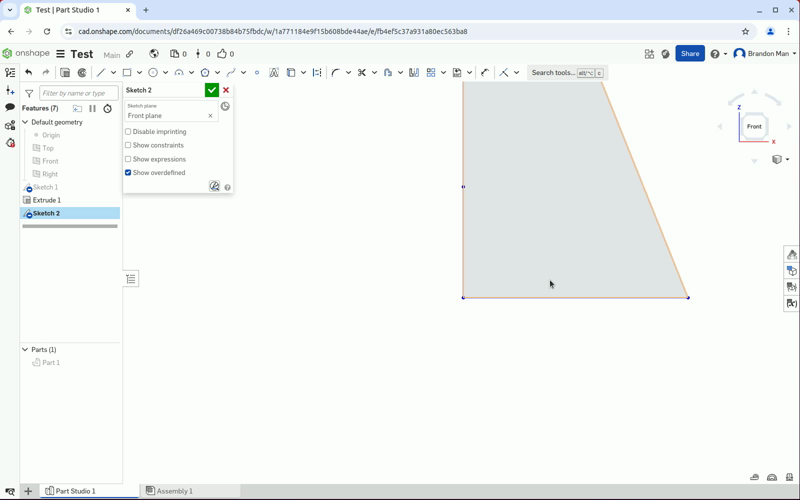
scroll(6)
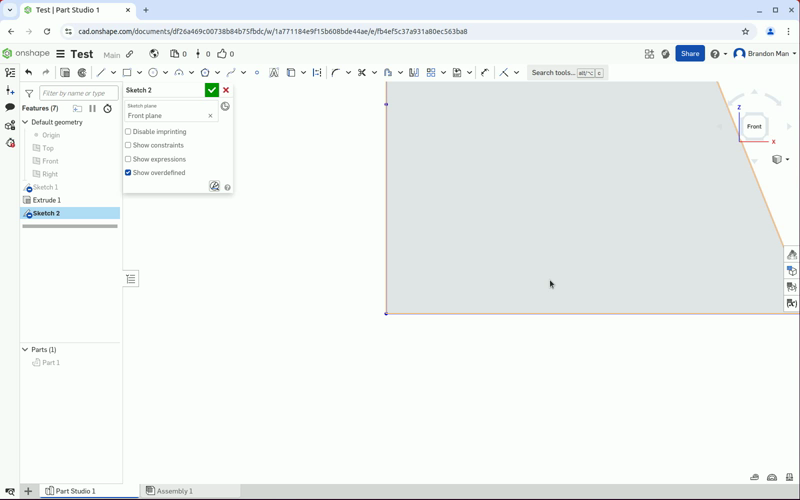
click(550, 279)
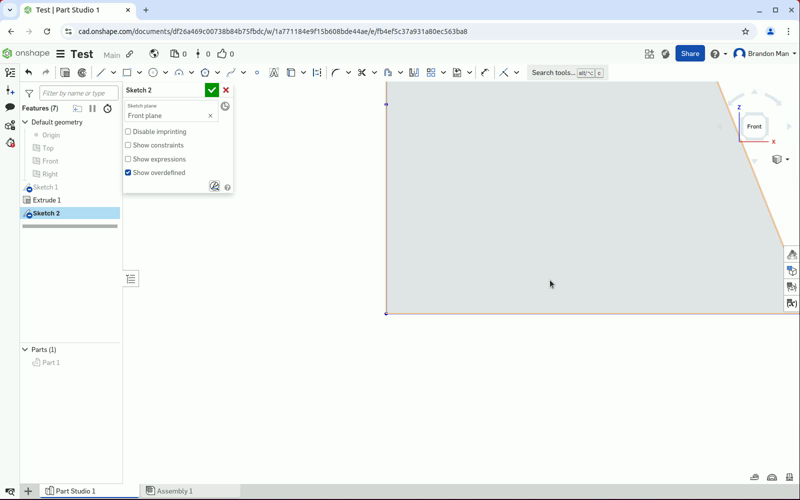
scroll(-6)
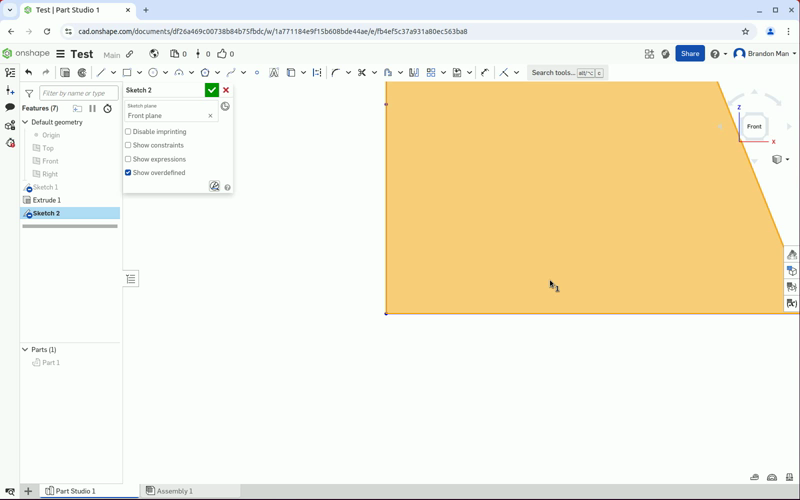
scroll(-6)
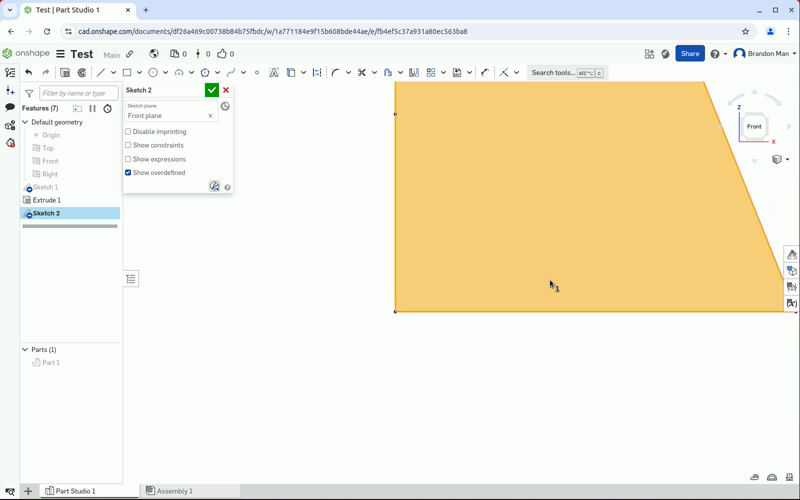
scroll(-6)
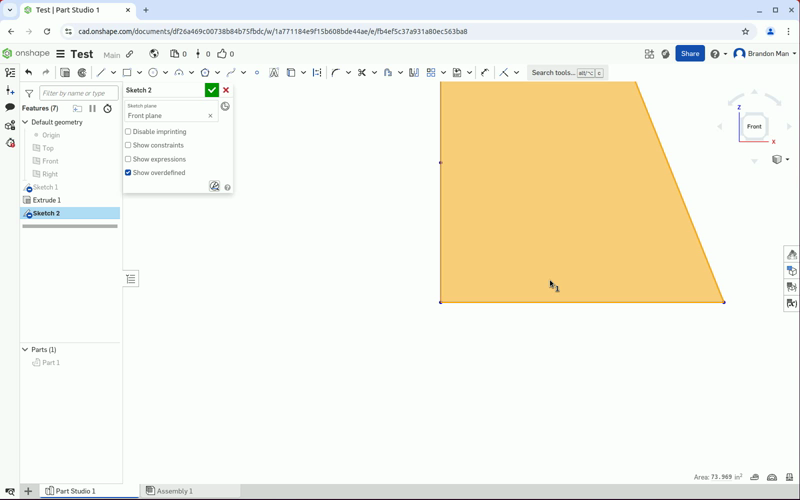
scroll(-6)
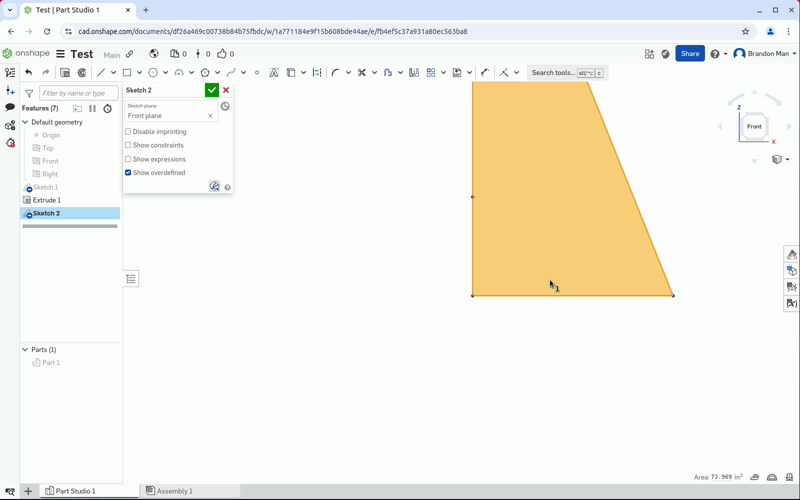
scroll(-6)
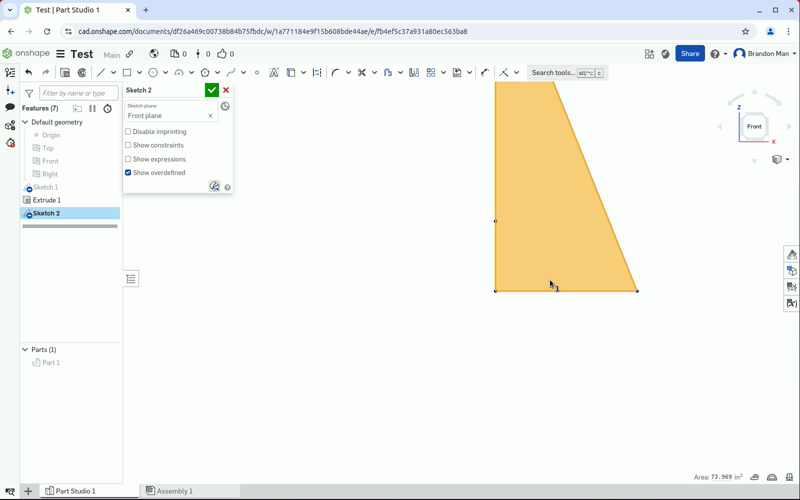
scroll(-6)
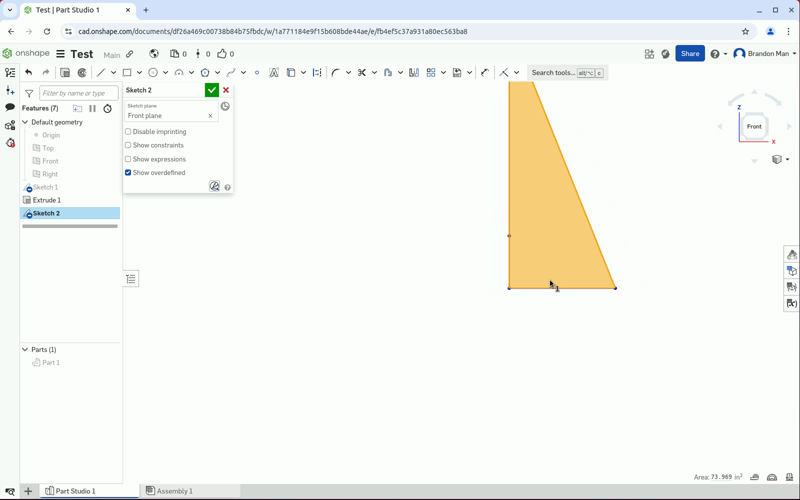
scroll(-6)
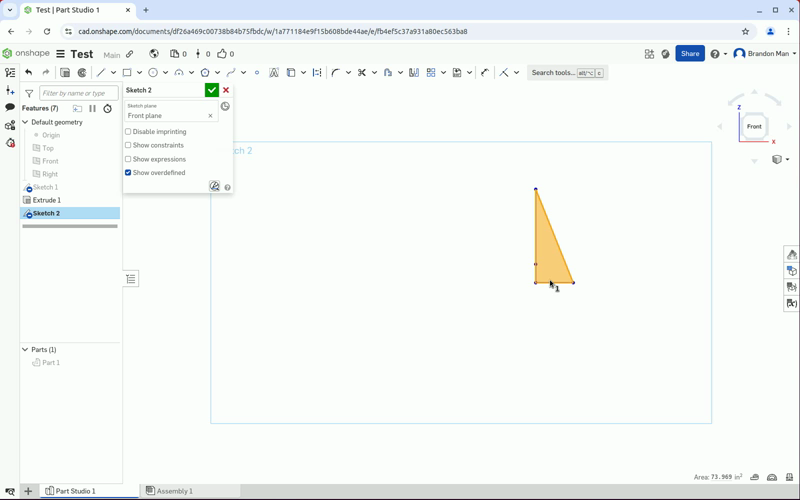
mouse_move(73, 352)
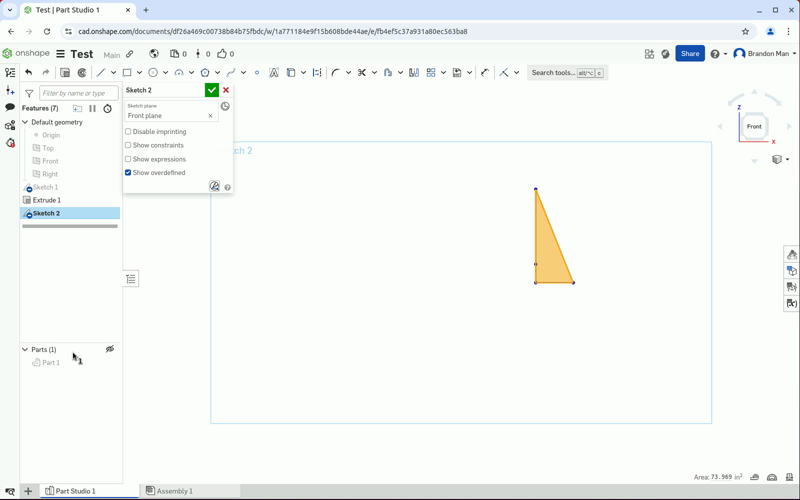
key(shift+y)
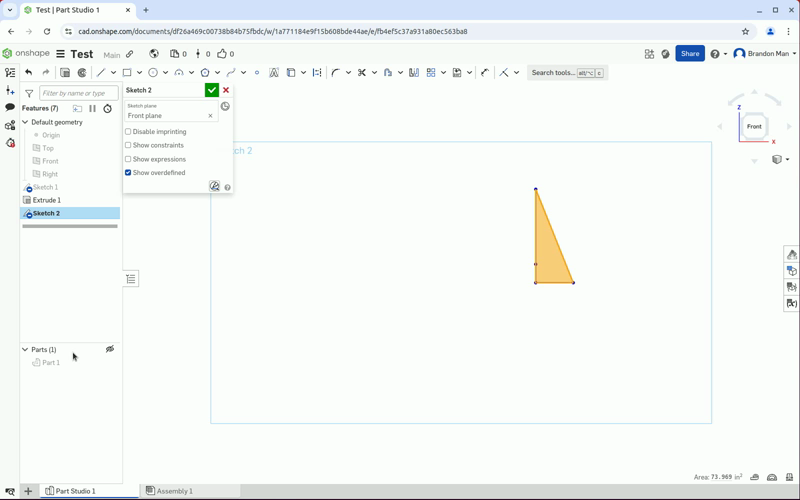
key(shift+e)
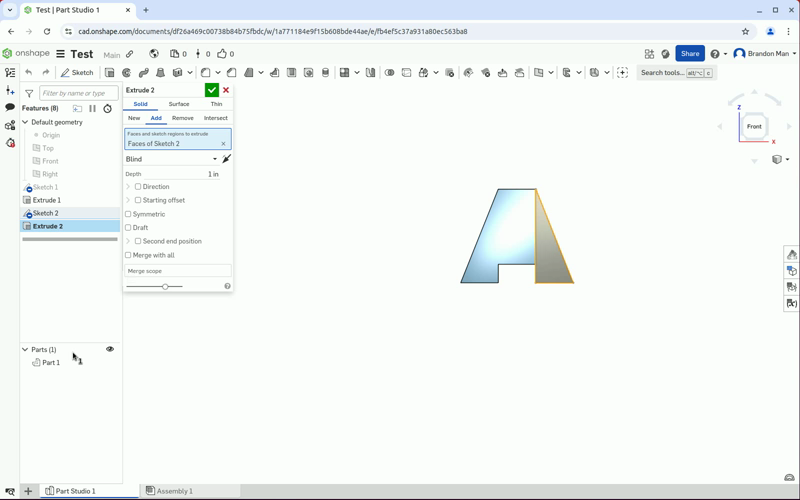
mouse_move(143, 106)
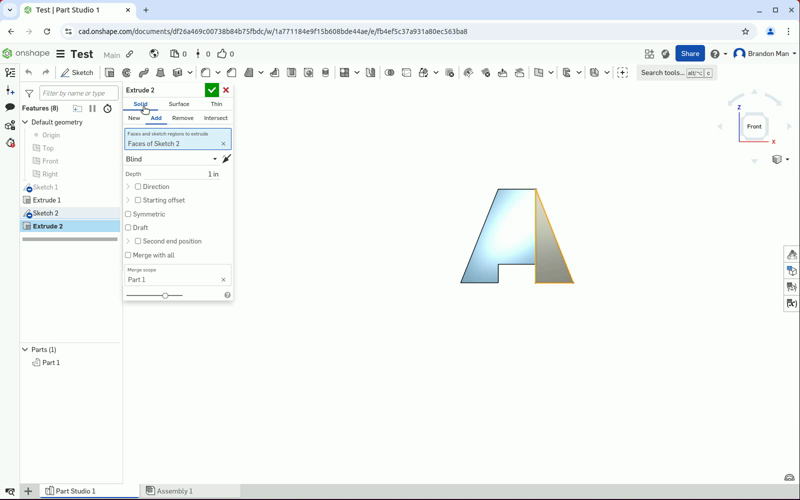
click(143, 106)
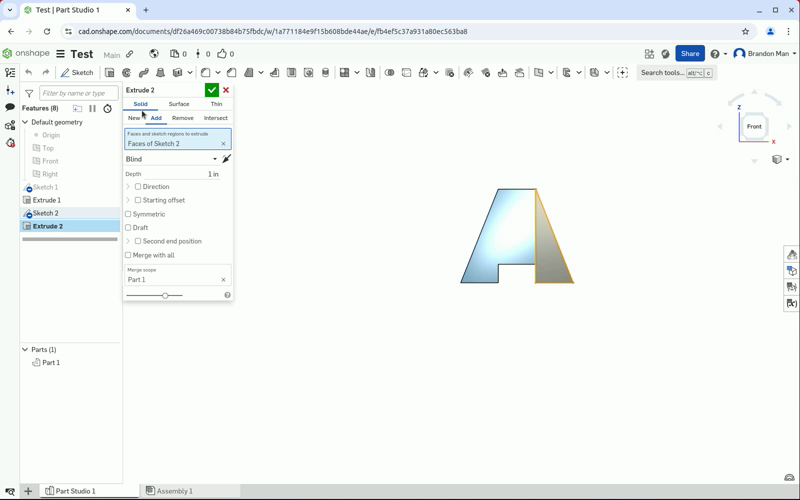
mouse_move(137, 120)
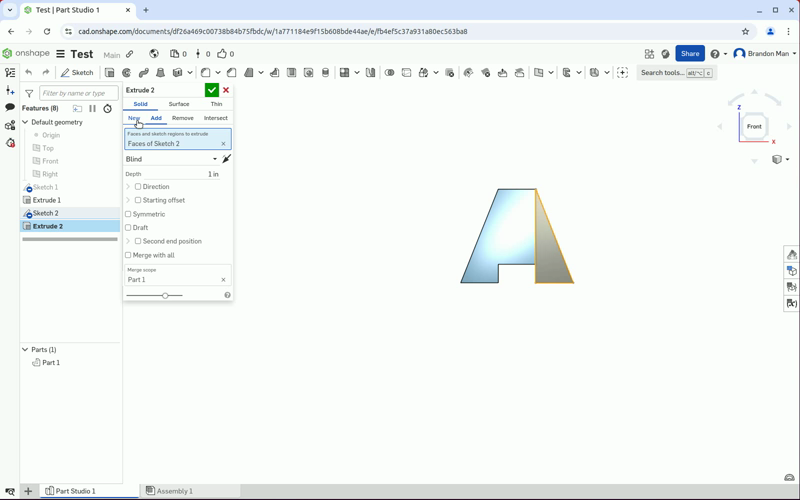
click(137, 120)
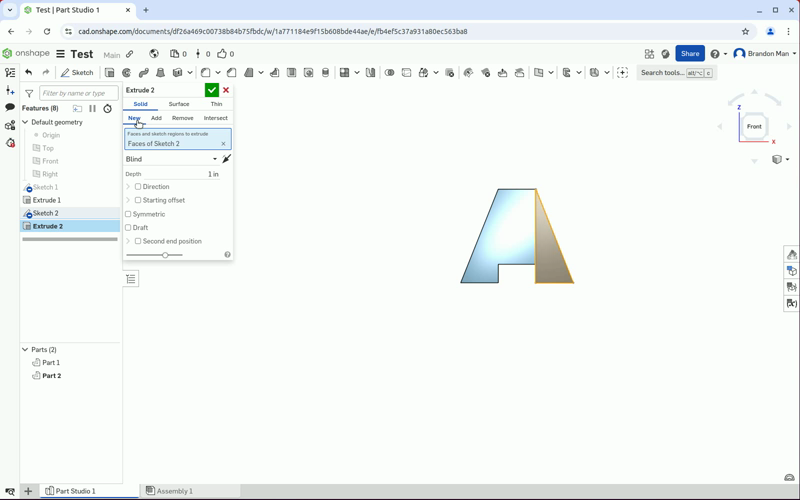
key(tab, 4)
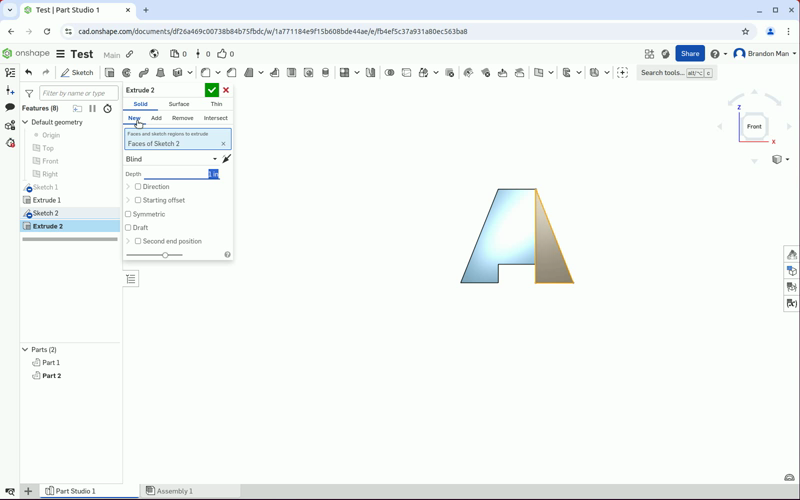
text(15.405)
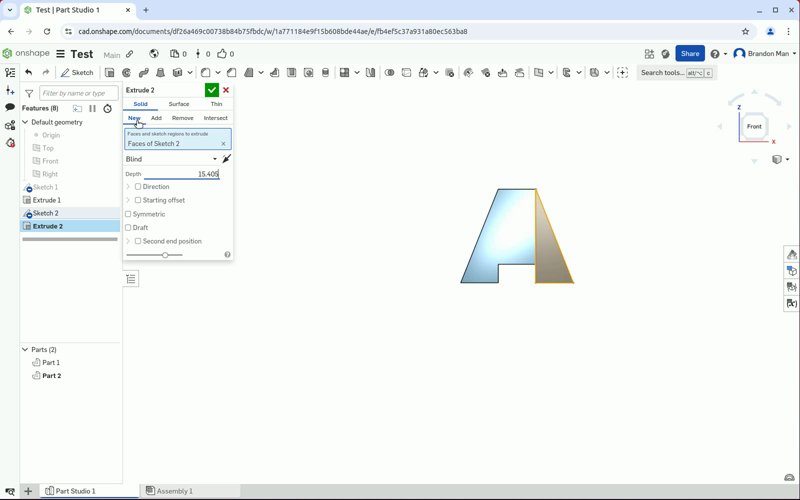
key(enter)
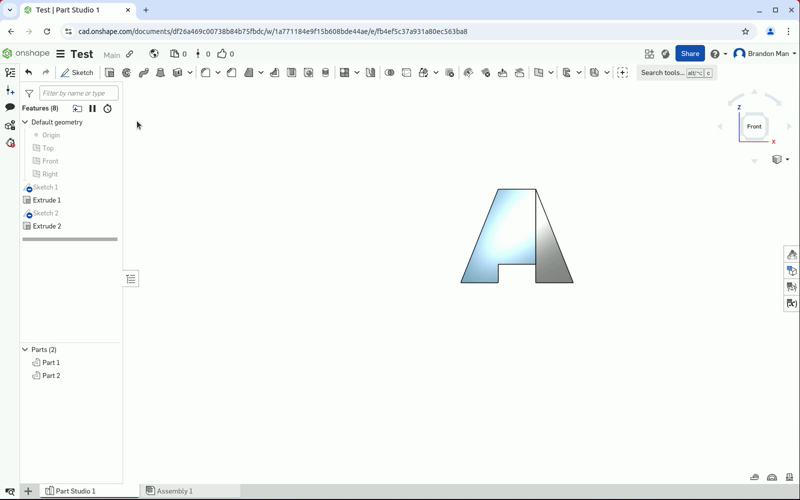
key(shift+h)
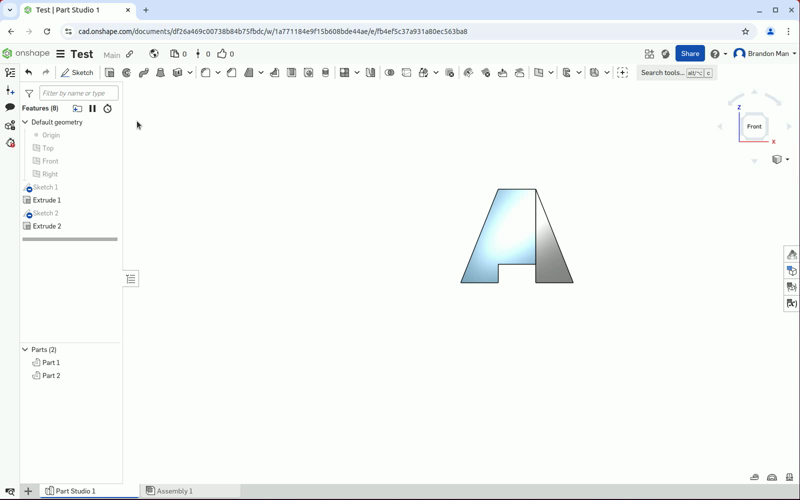
key(shift+h)
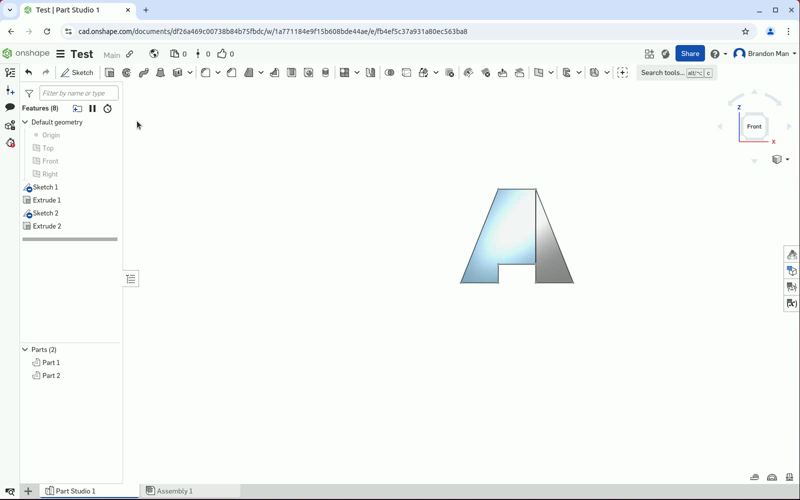
key(shift+7)
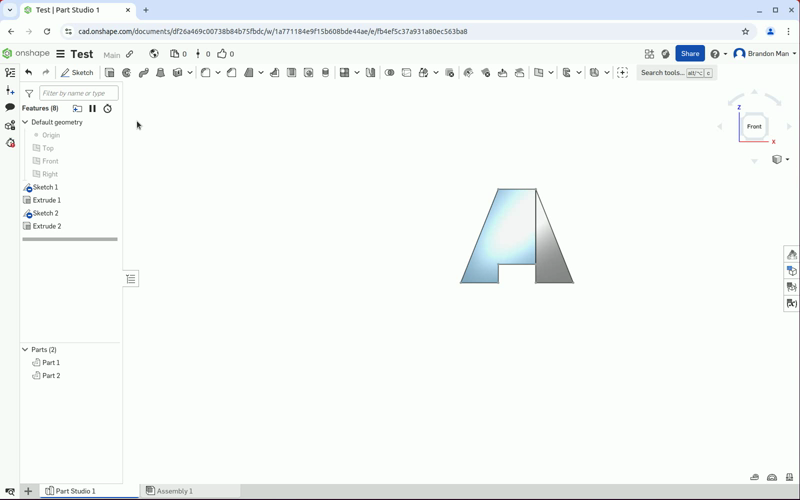
key(left, 2)
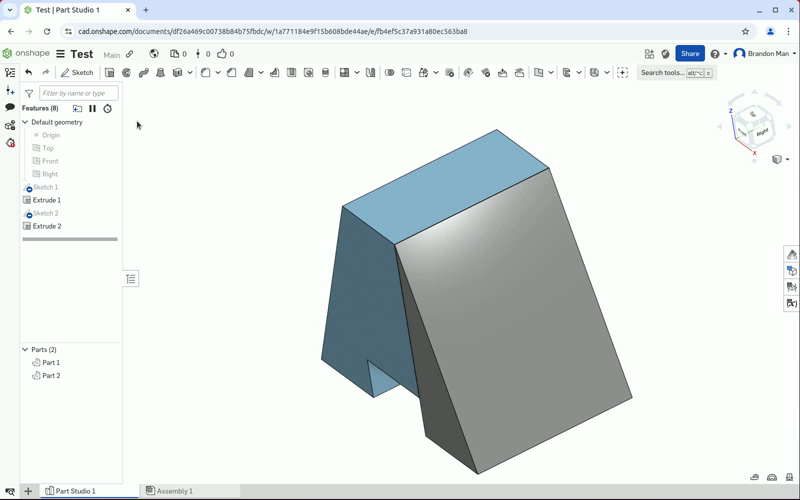
key(down, 2)
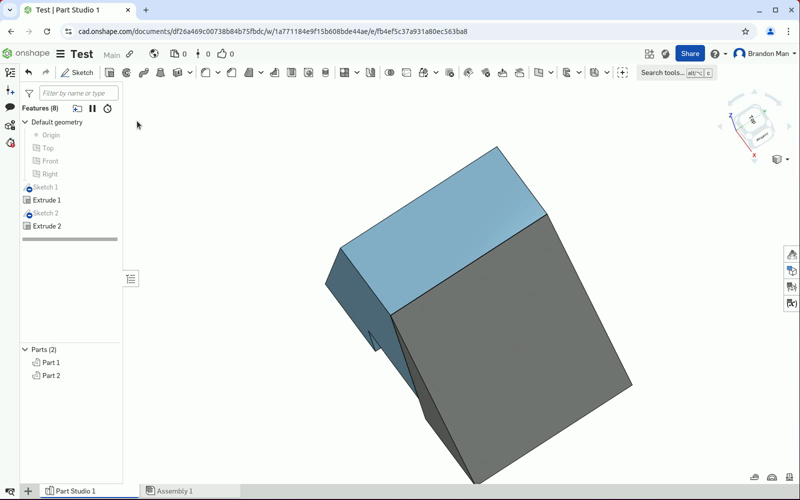
key(up, 2)
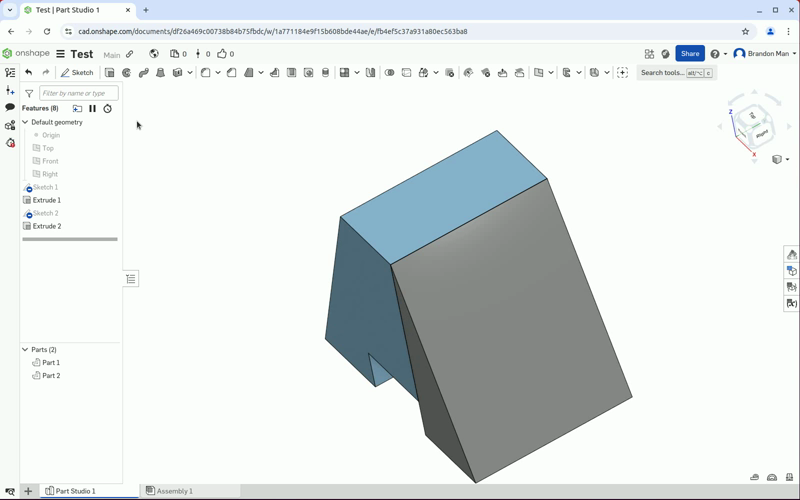
key(right, 2)
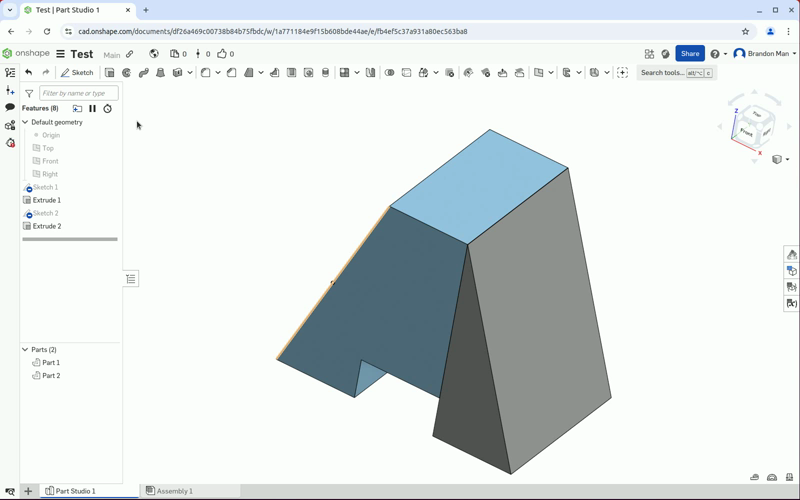
mouse_move(73, 189)
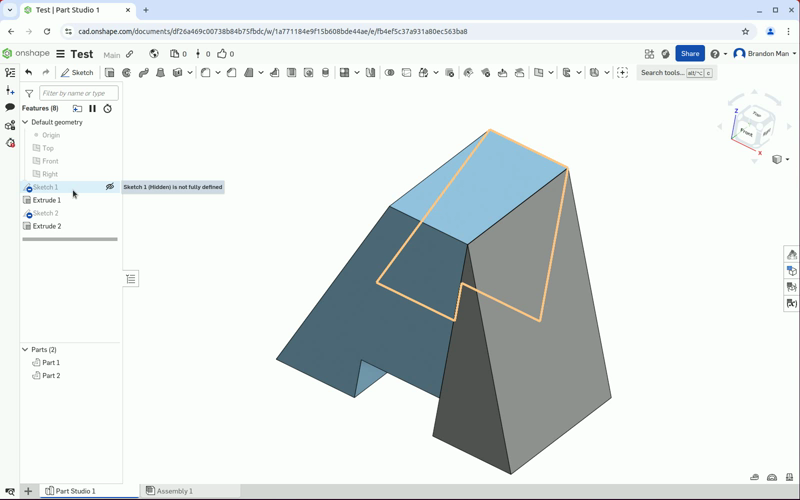
click(73, 189)